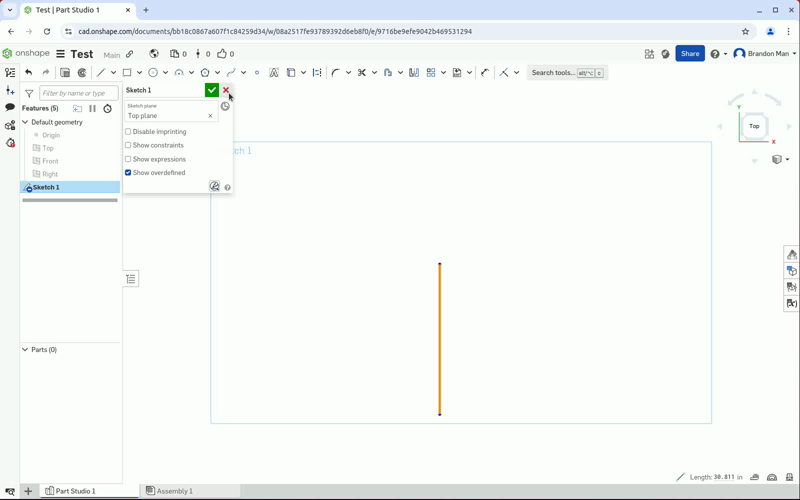
key(shift+h)
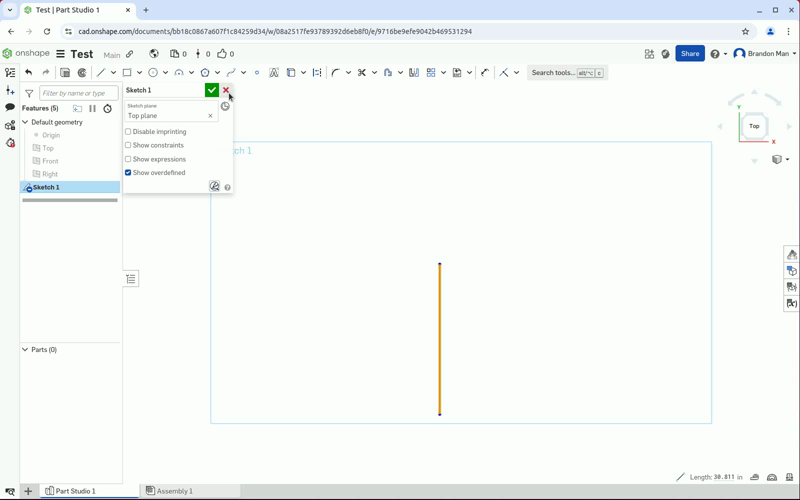
key(shift+s)
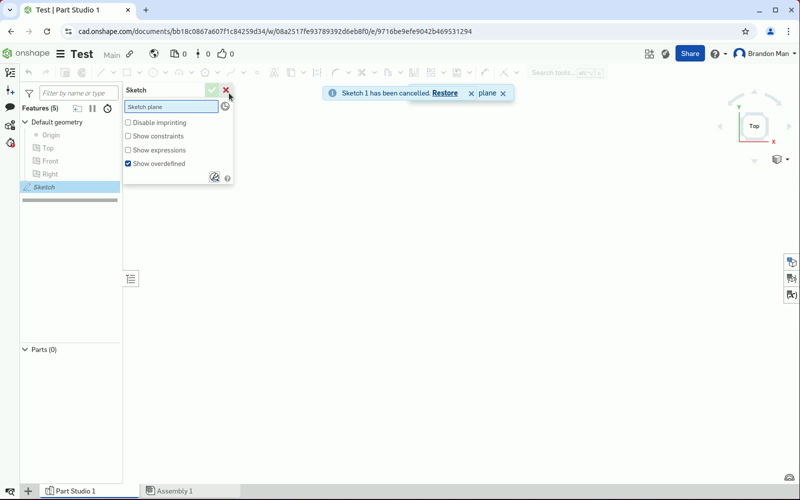
mouse_move(73, 150)
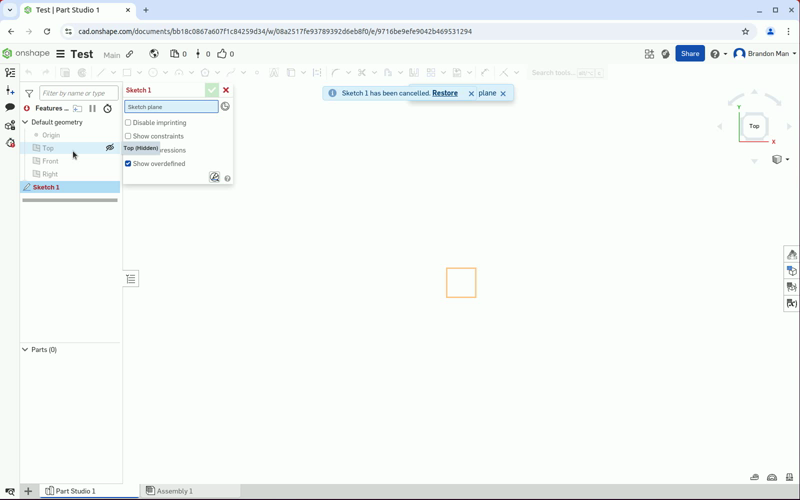
click(73, 150)
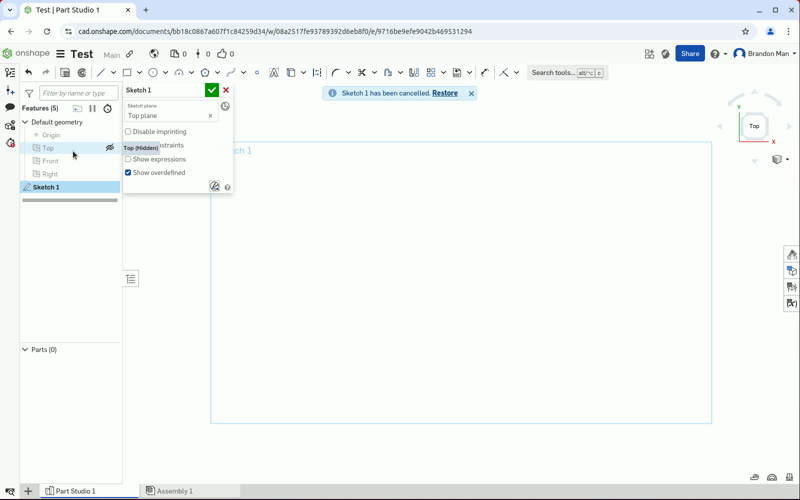
mouse_move(73, 352)
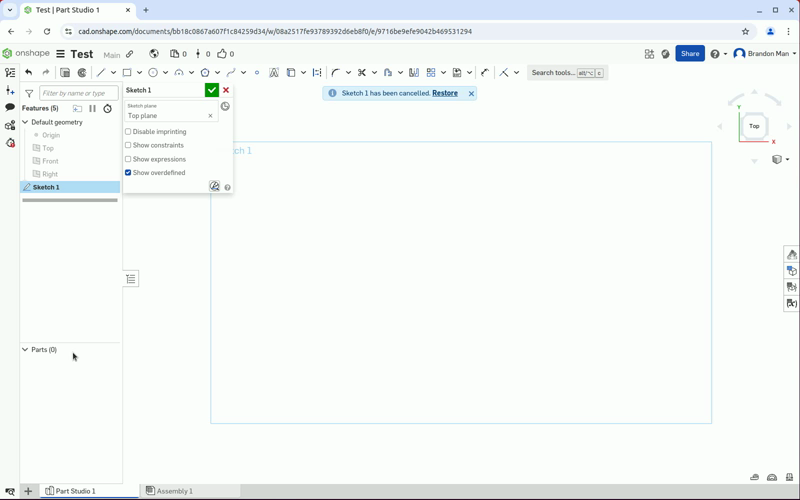
key(y)
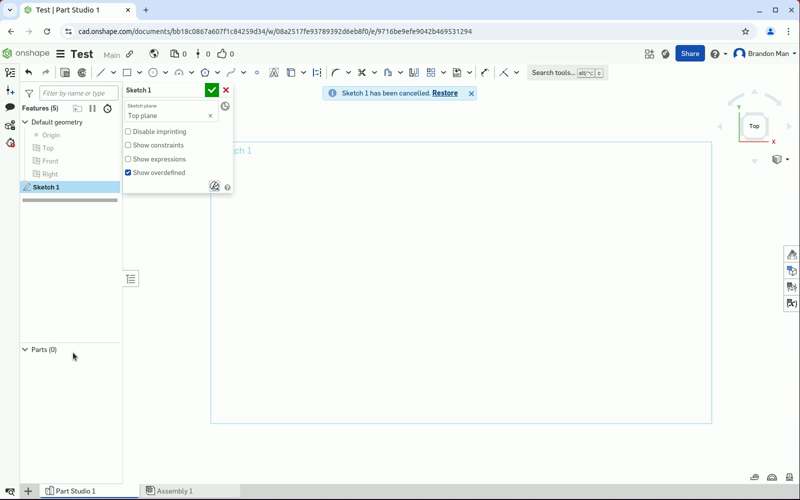
key(l)
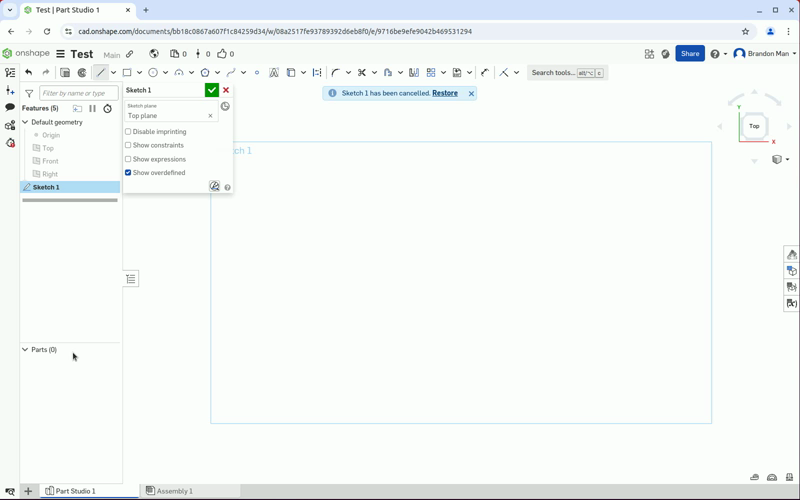
key_down(shift)
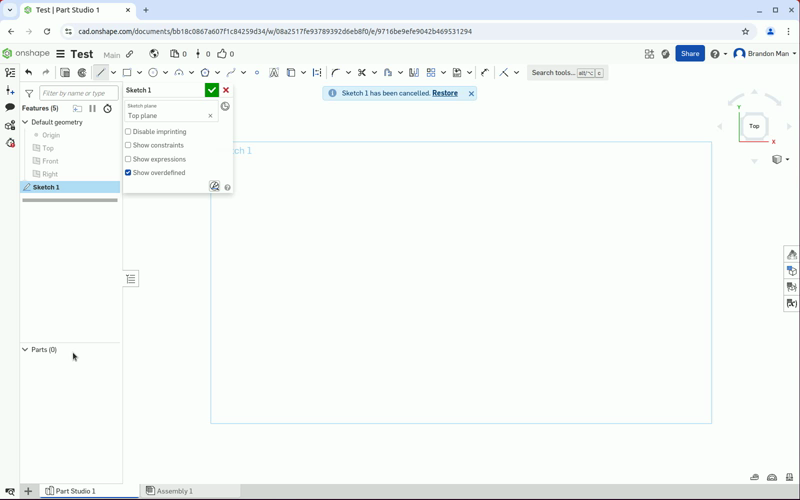
mouse_move(396, 339)
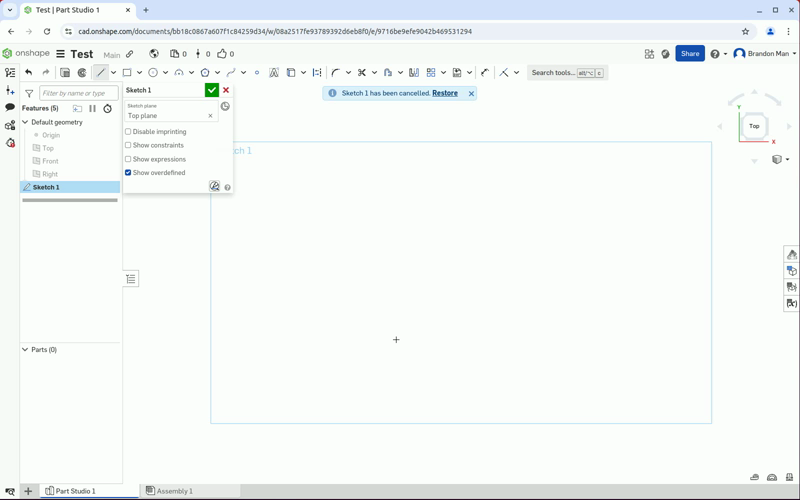
click(396, 339)
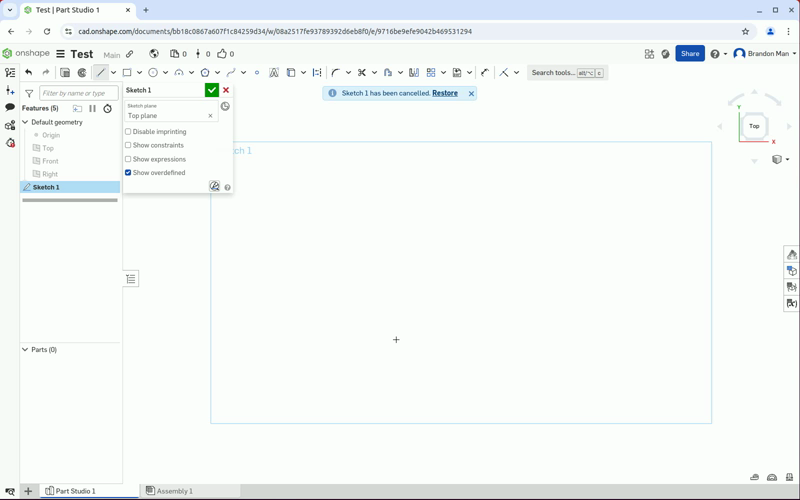
key_up(shift)
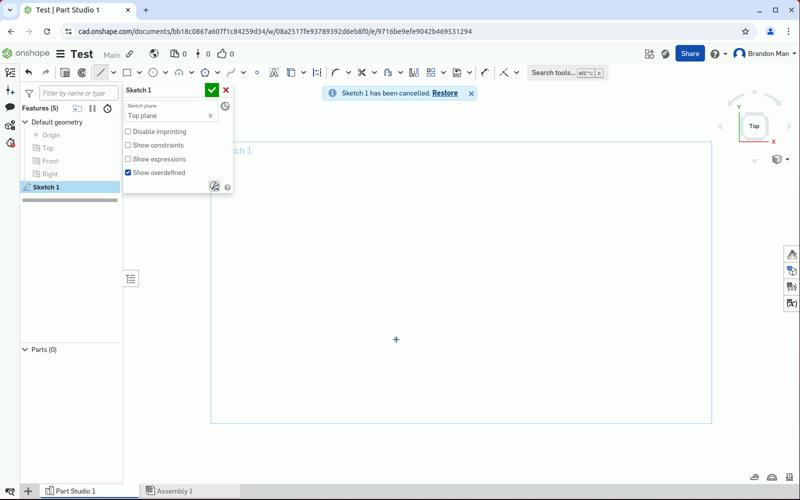
key_down(shift)
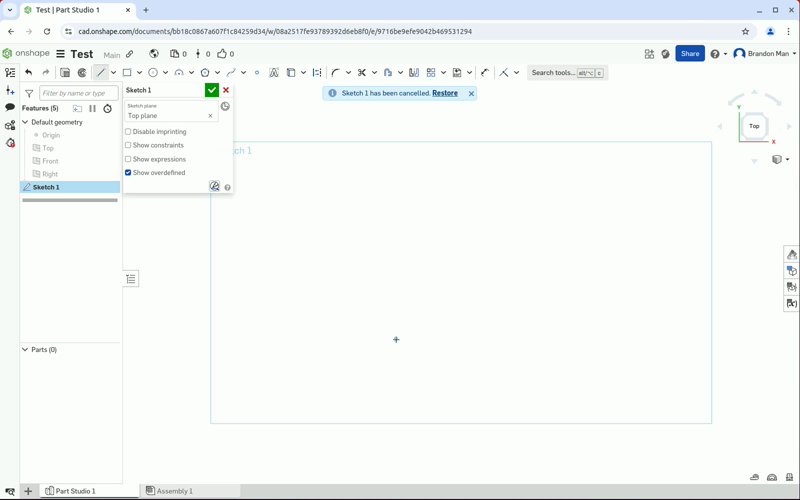
mouse_move(525, 339)
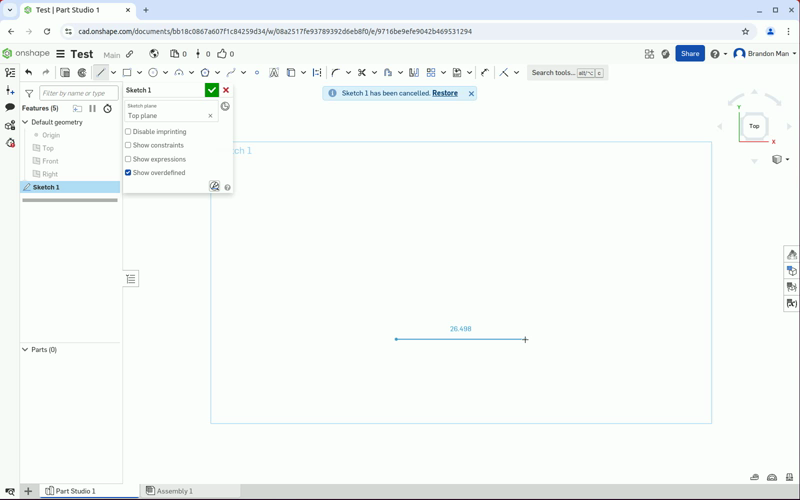
click(525, 339)
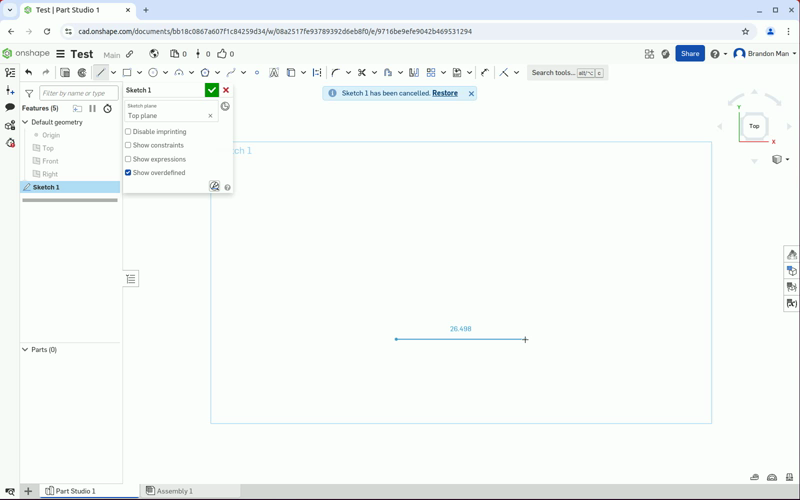
key_up(shift)
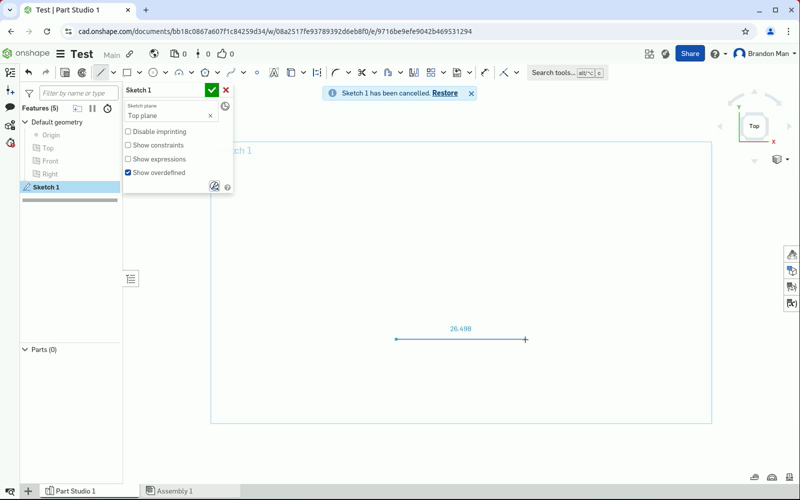
key_down(shift)
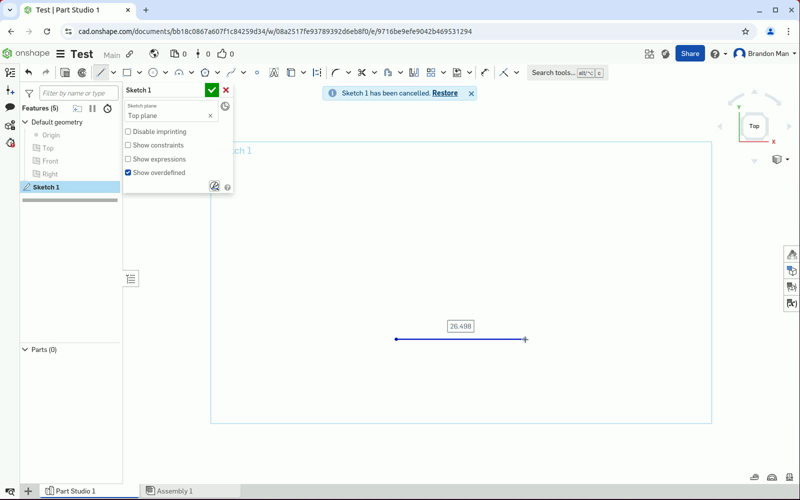
mouse_move(525, 226)
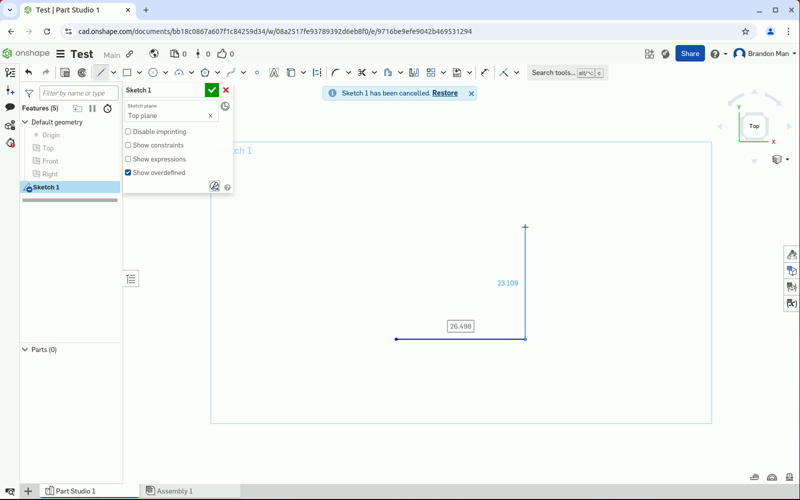
click(525, 226)
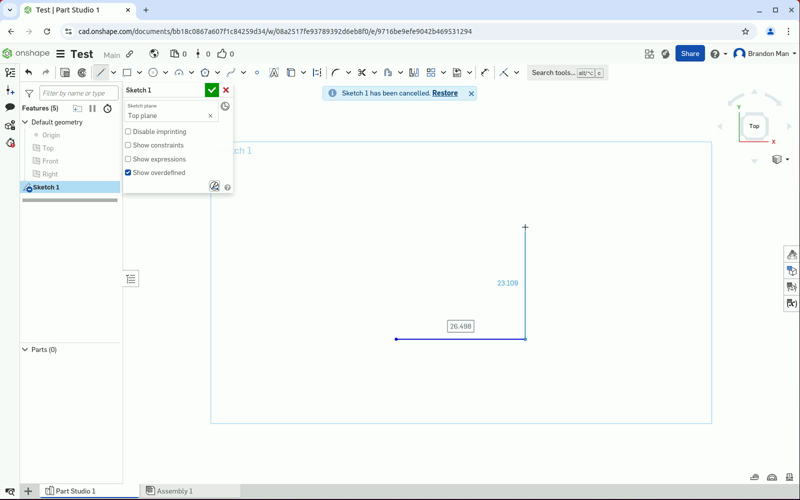
key_up(shift)
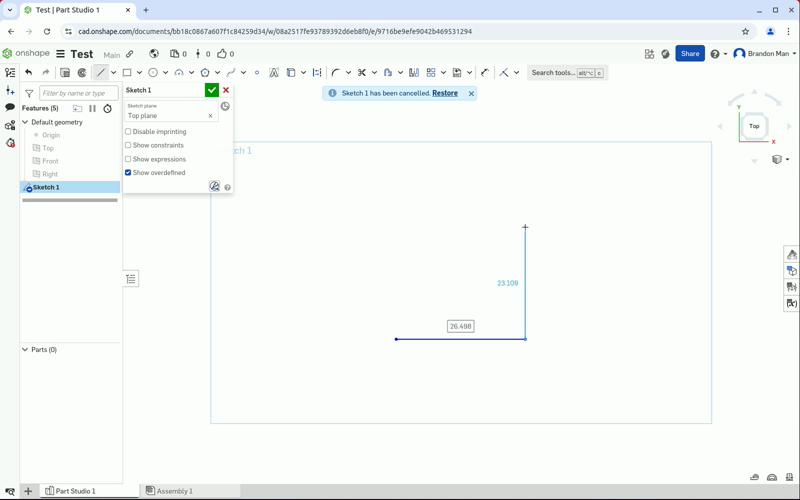
key_down(shift)
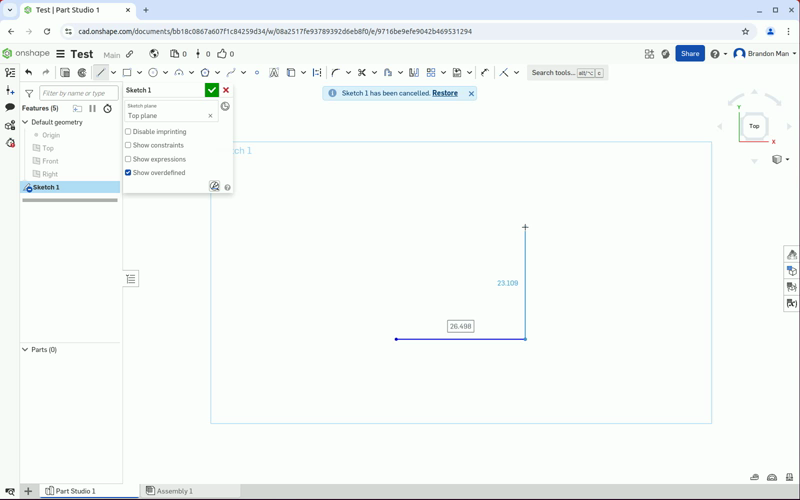
mouse_move(396, 226)
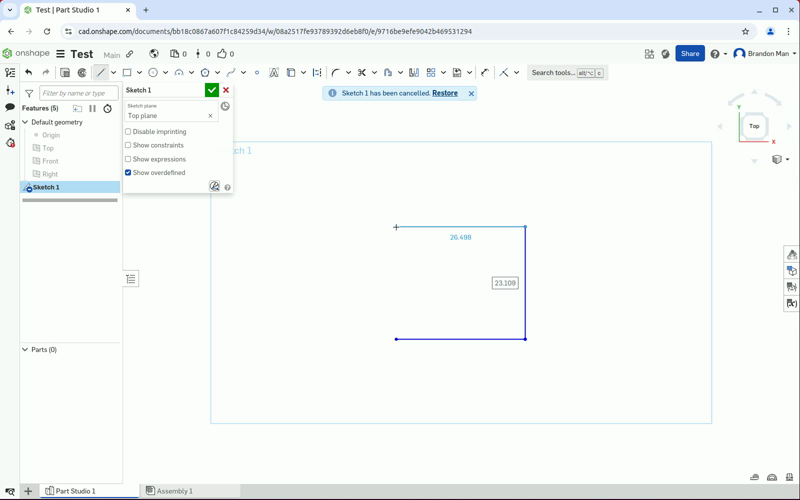
click(396, 226)
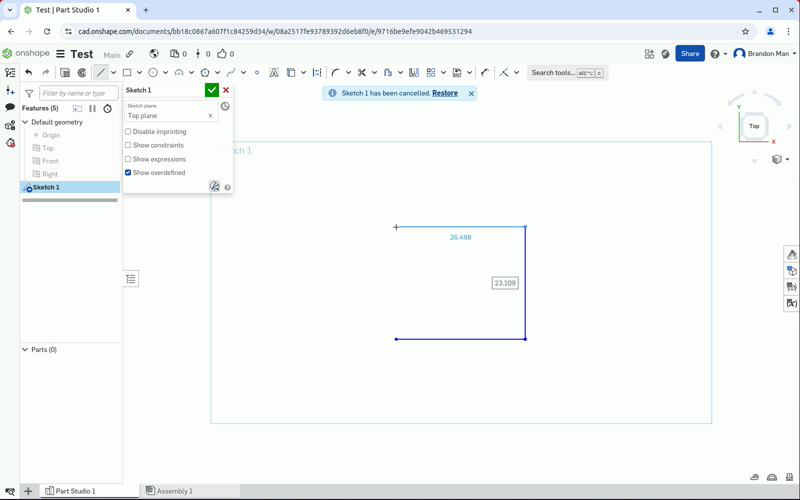
key_up(shift)
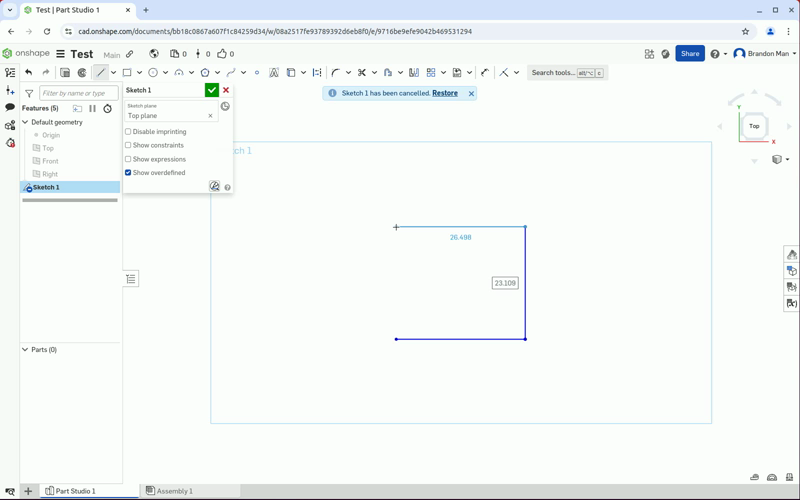
key_down(shift)
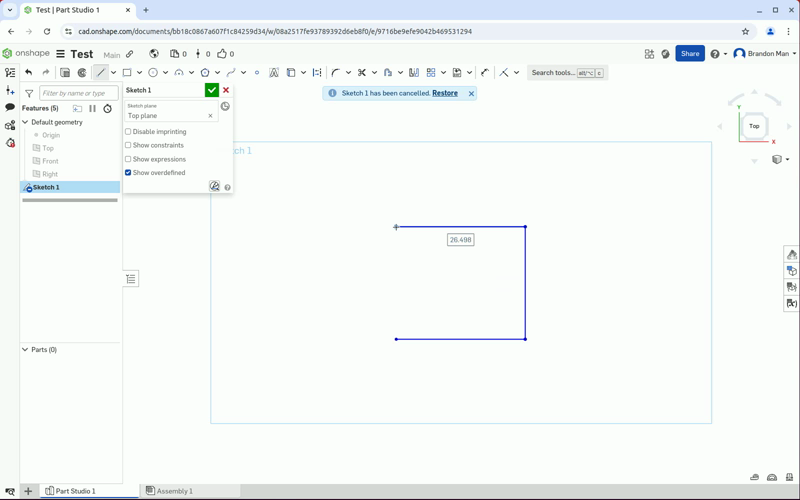
mouse_move(396, 339)
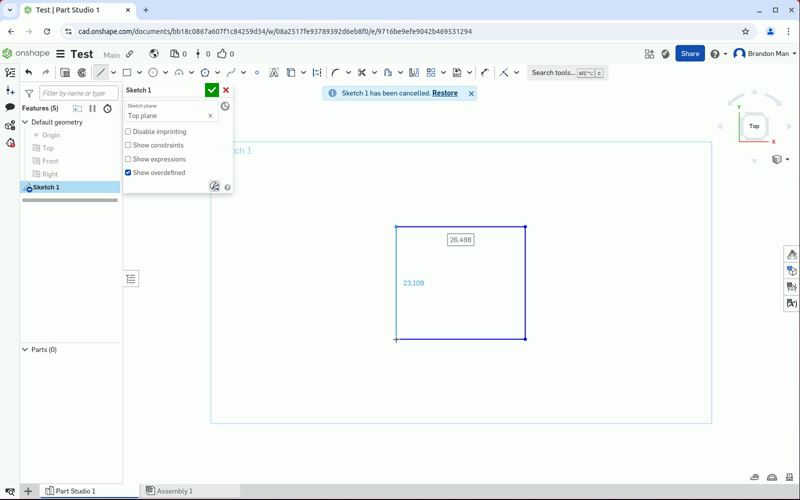
key_up(shift)
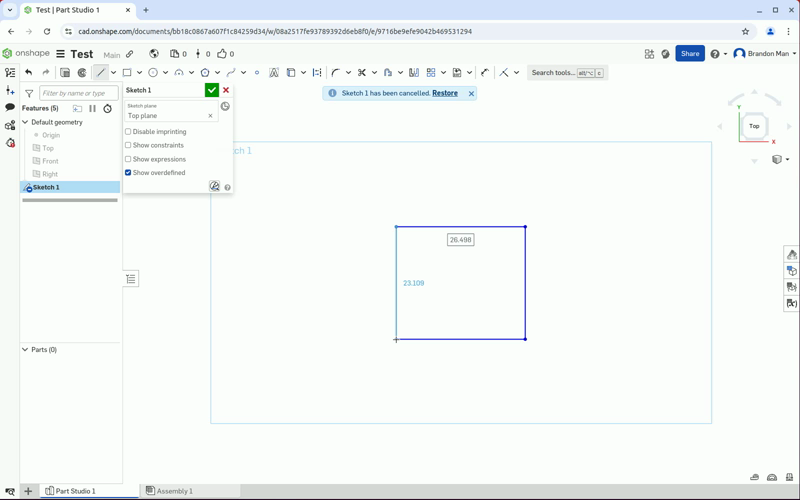
click(396, 339)
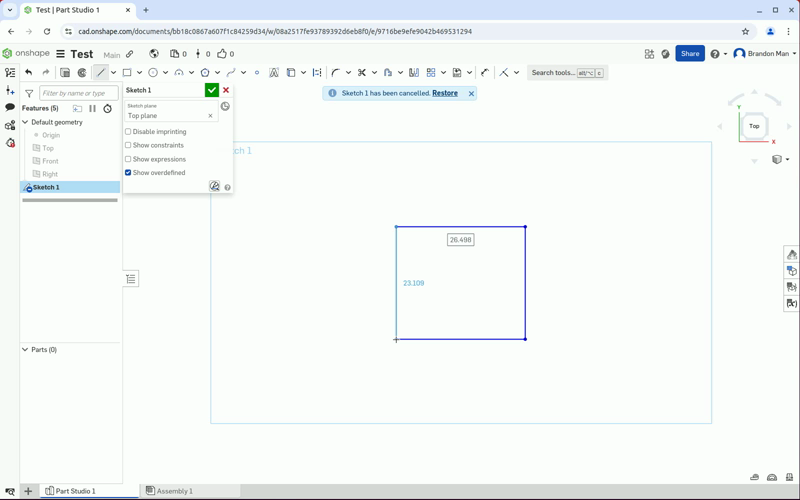
key(esc)
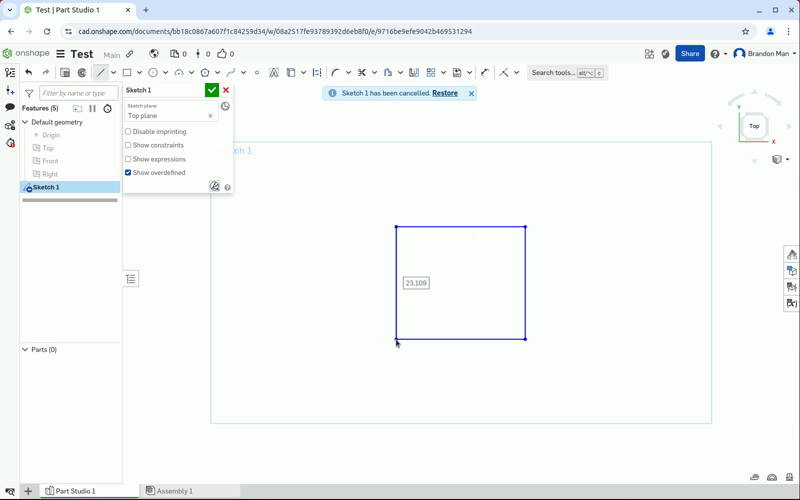
mouse_move(467, 269)
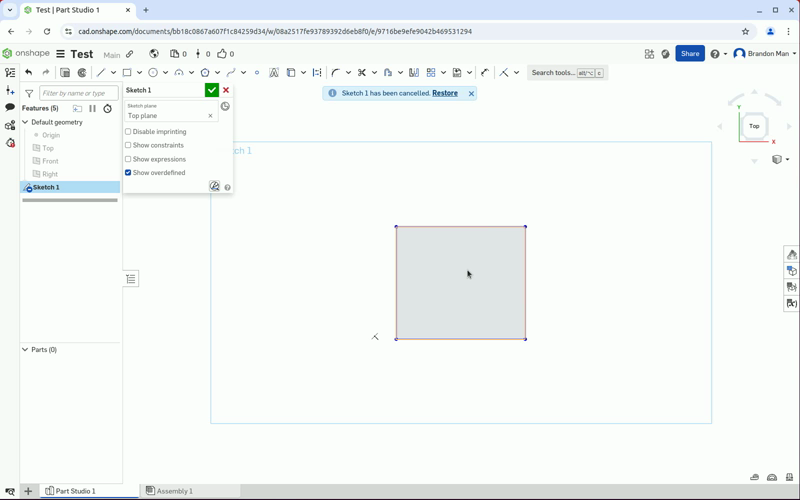
click(467, 269)
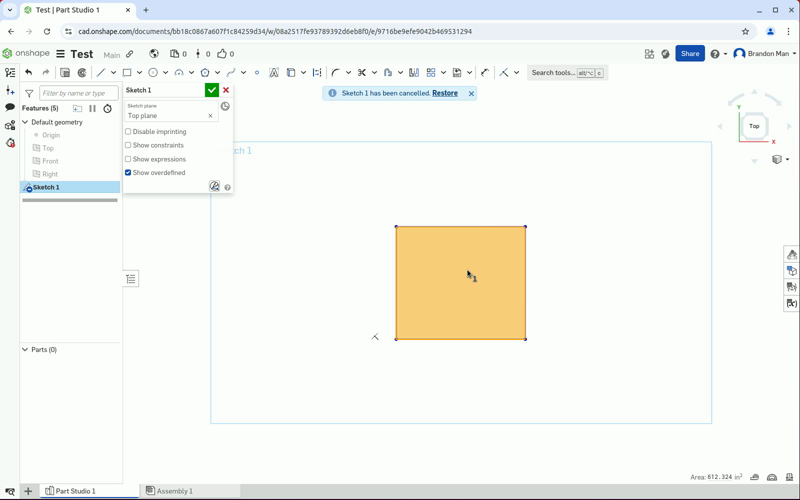
mouse_move(73, 352)
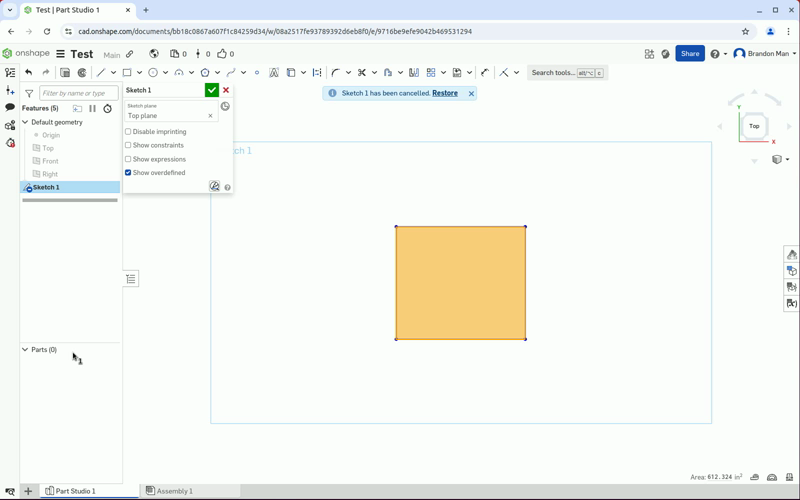
key(shift+y)
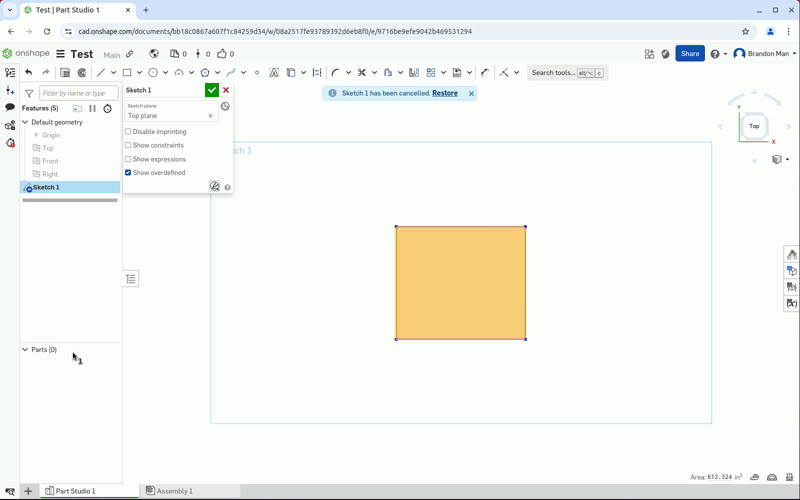
key(shift+e)
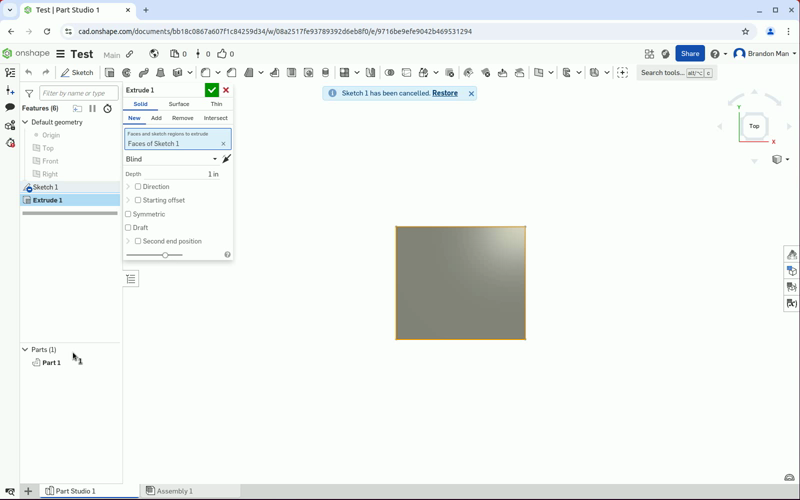
mouse_move(143, 106)
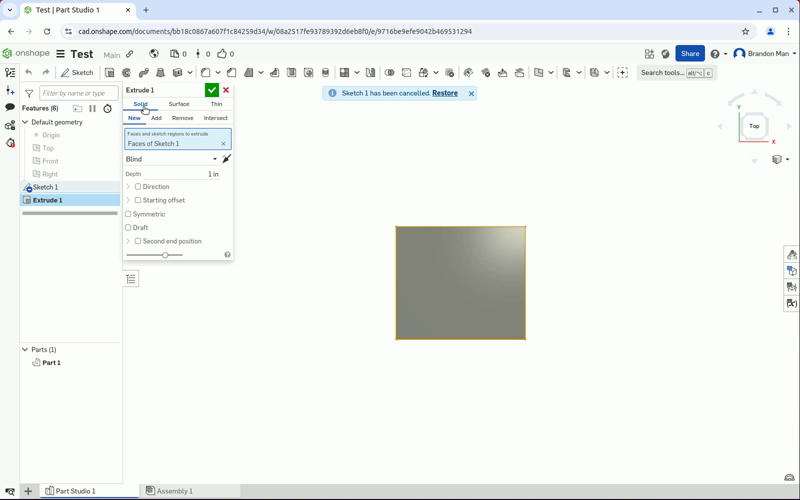
click(143, 106)
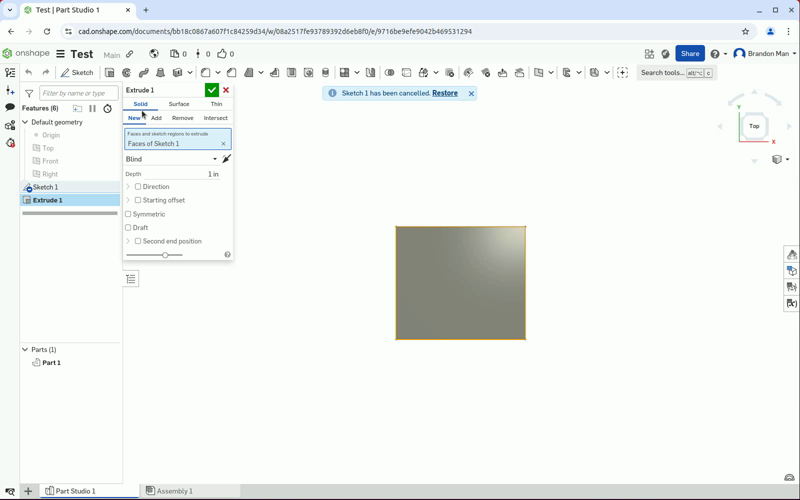
mouse_move(137, 120)
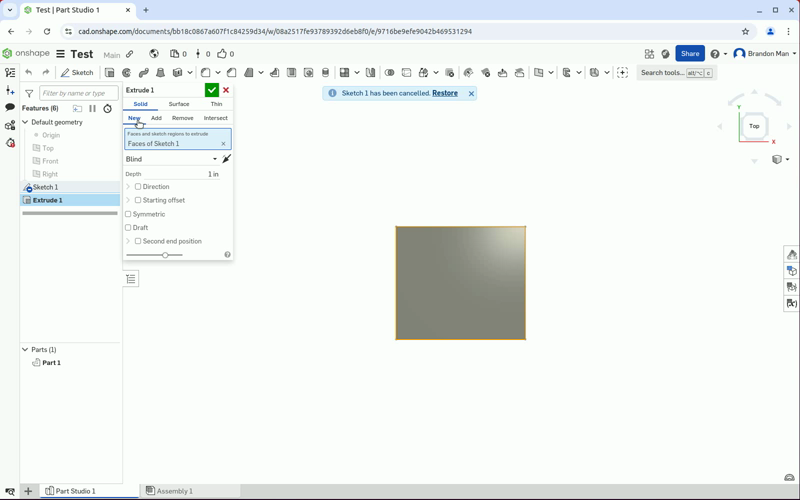
click(137, 120)
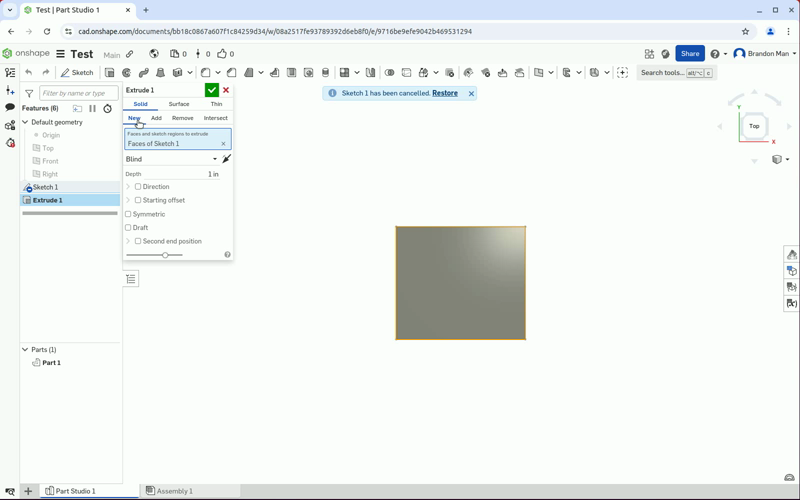
key(tab, 4)
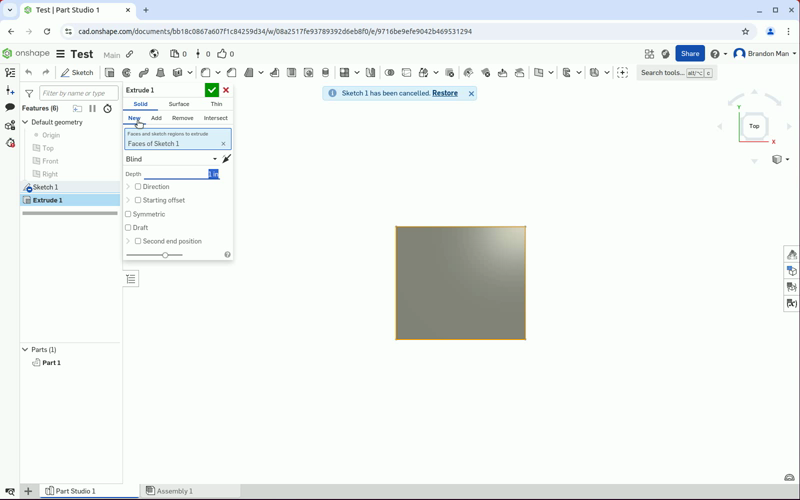
text(26.478)
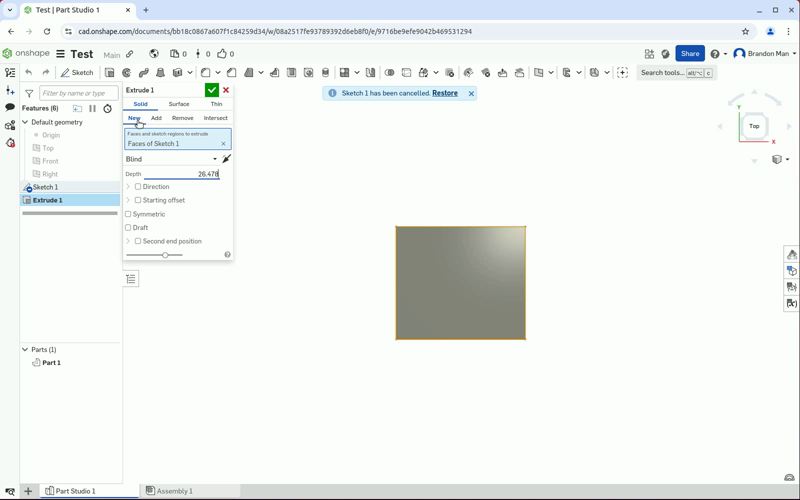
key(enter)
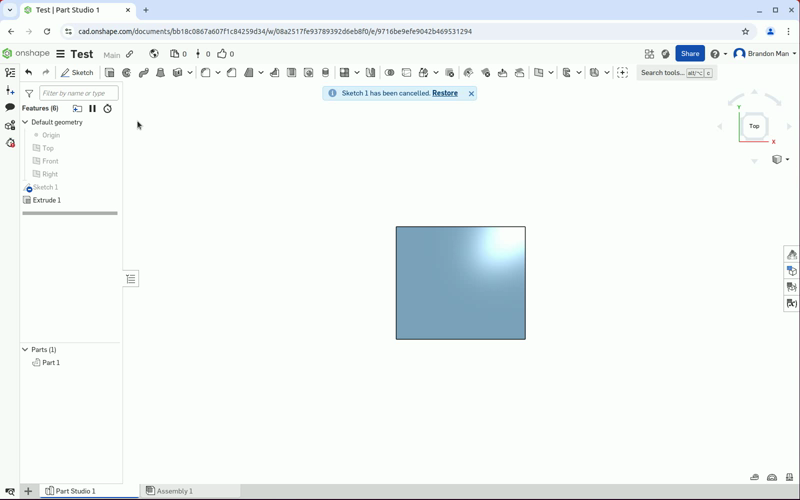
key(shift+h)
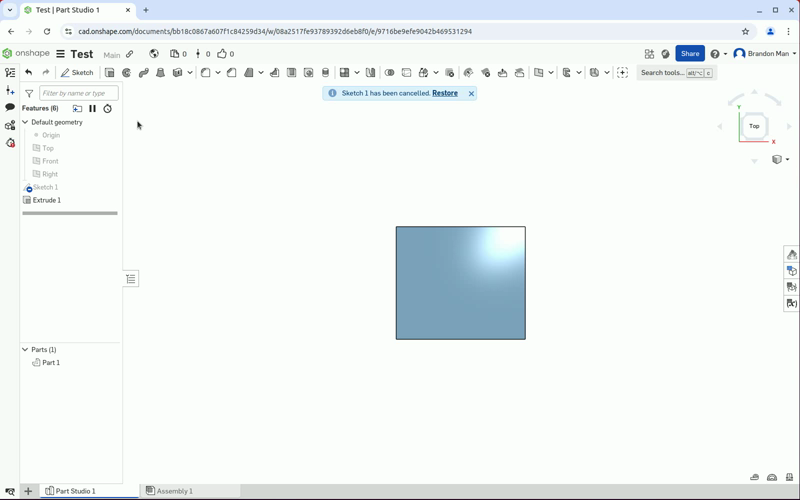
key(shift+h)
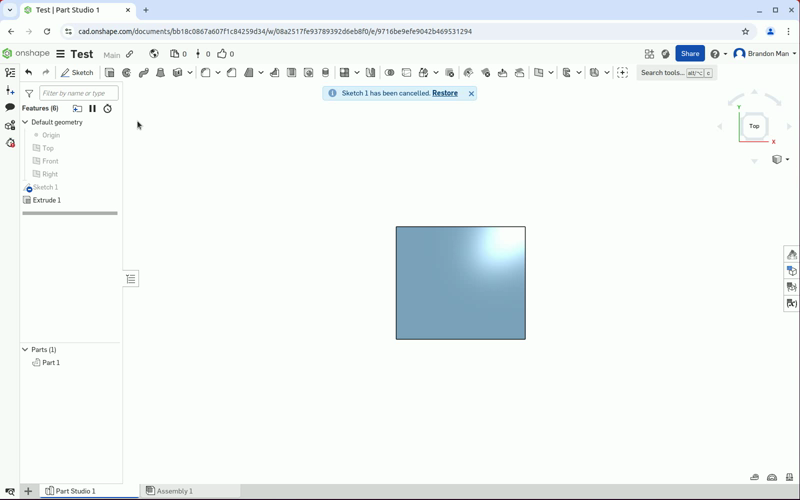
mouse_move(73, 189)
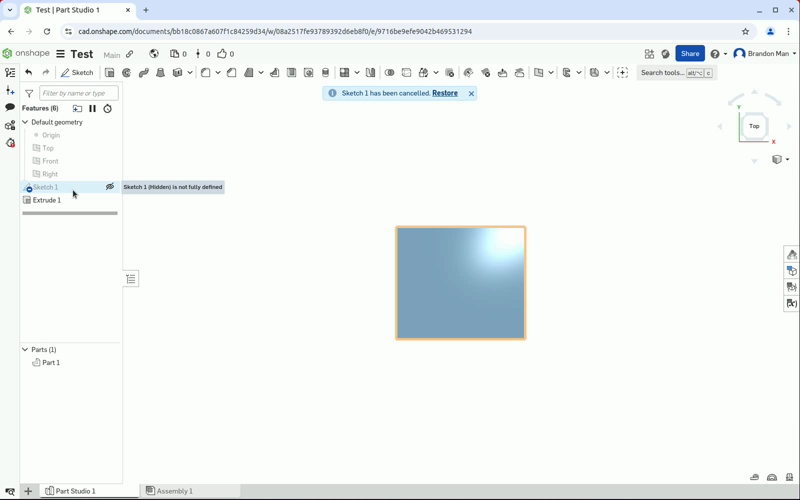
click(73, 189)
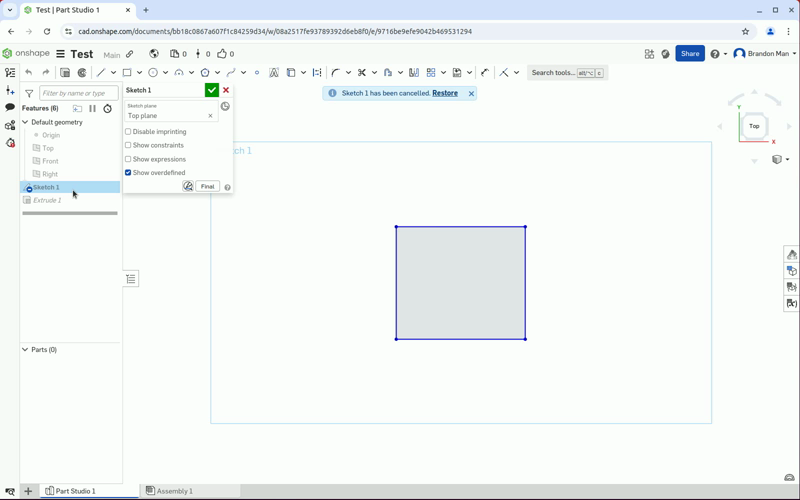
mouse_move(229, 92)
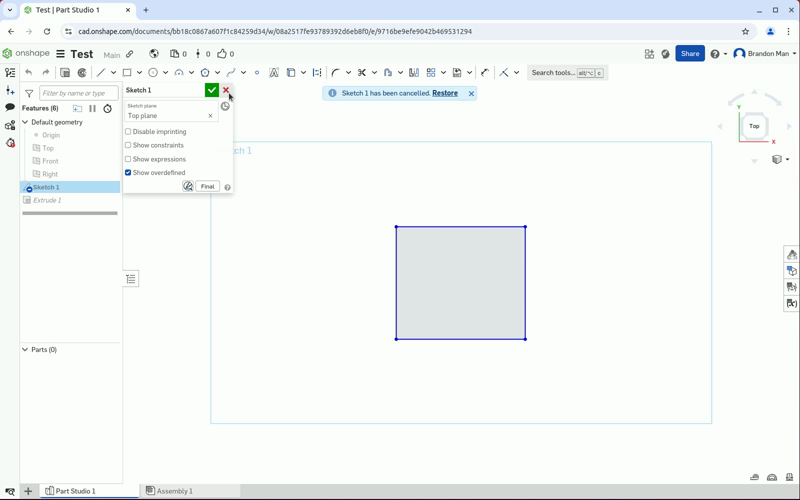
click(229, 92)
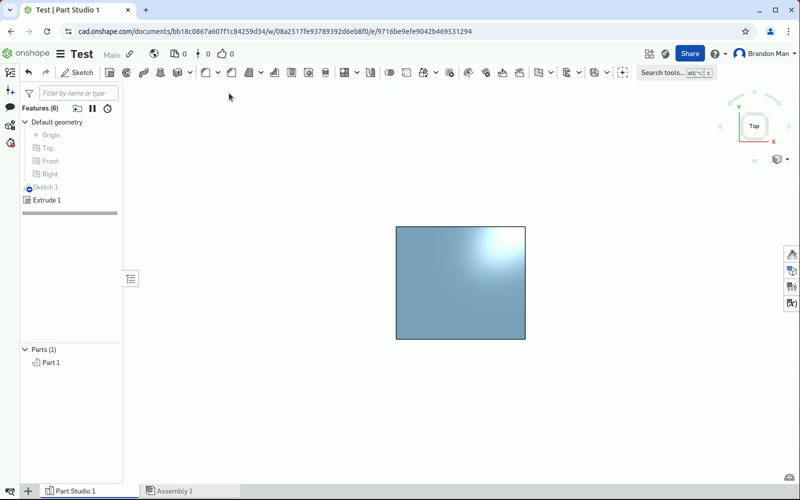
mouse_move(73, 352)
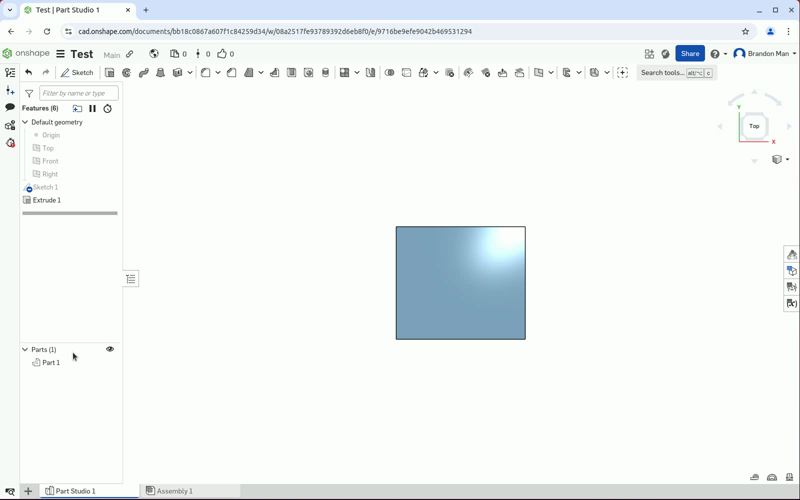
key(y)
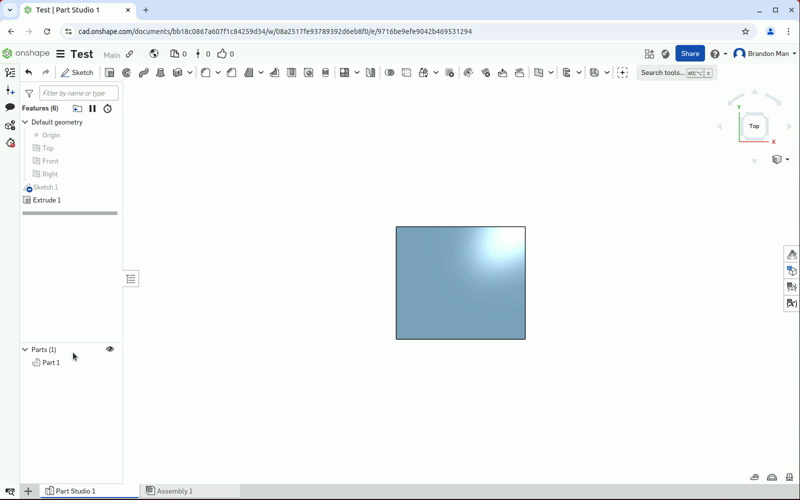
key(shift+p)
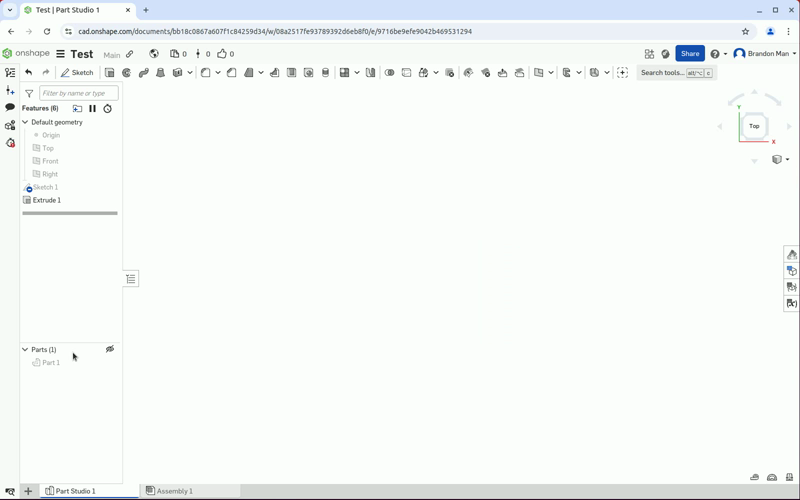
key(space)
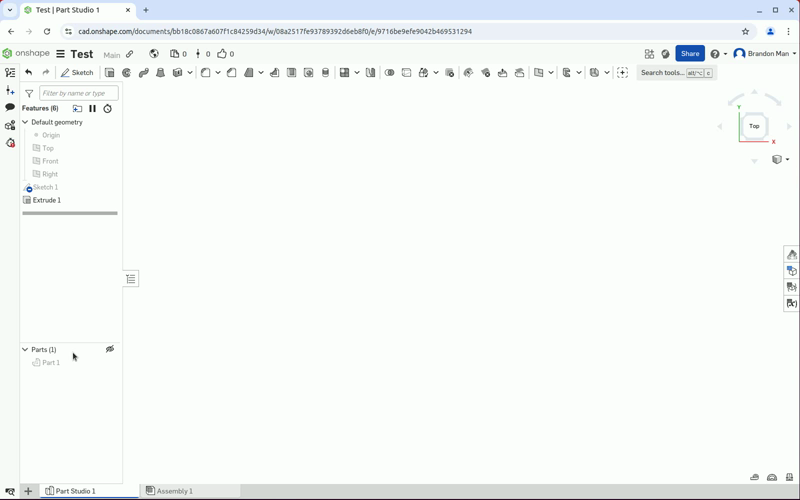
key_down(shift)
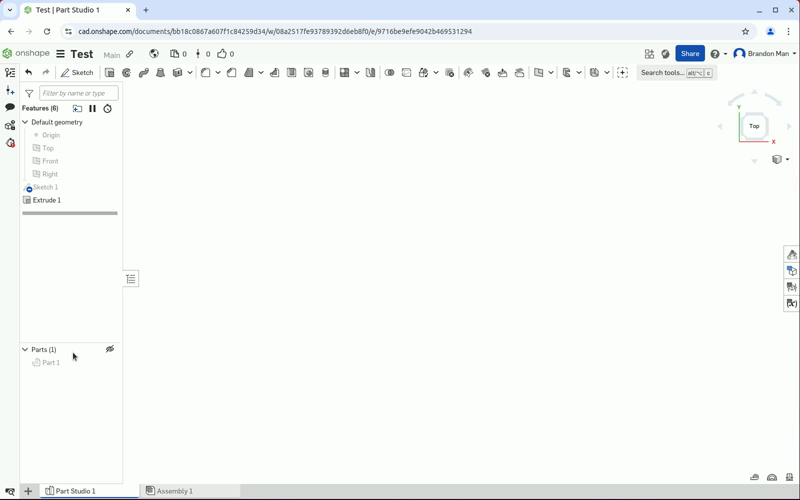
key(up)
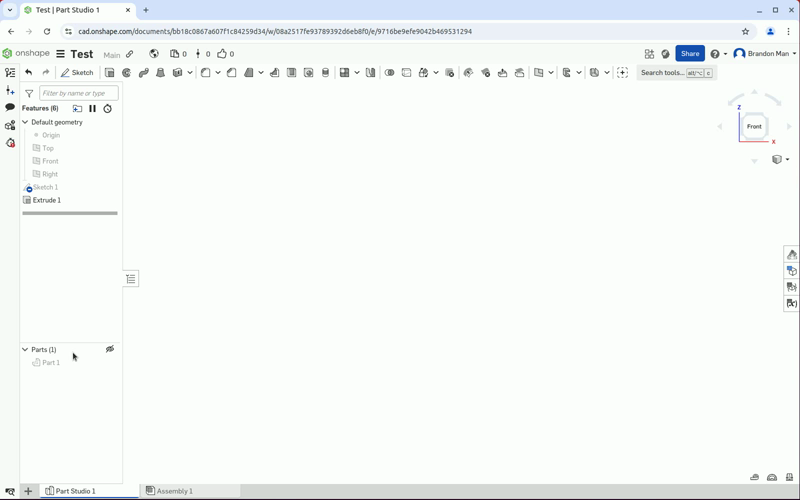
key_up(shift)
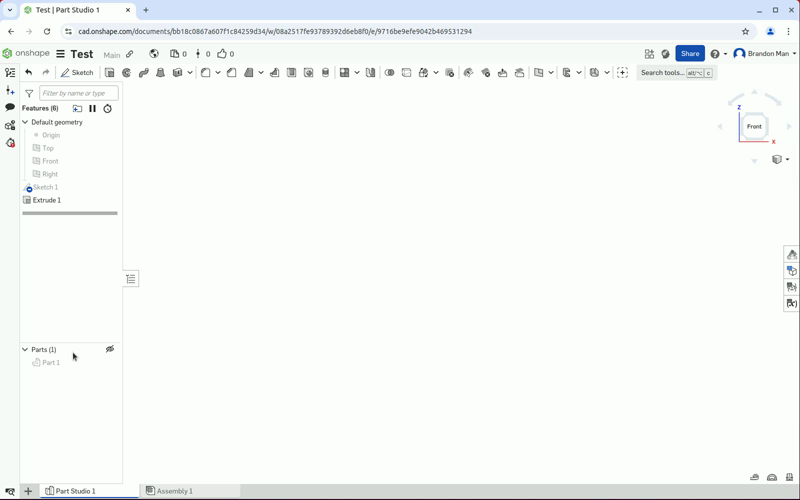
key(space)
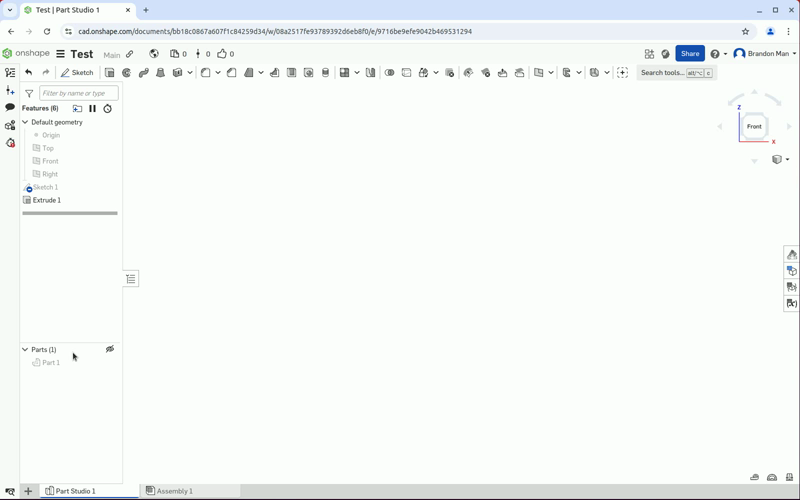
key_down(shift)
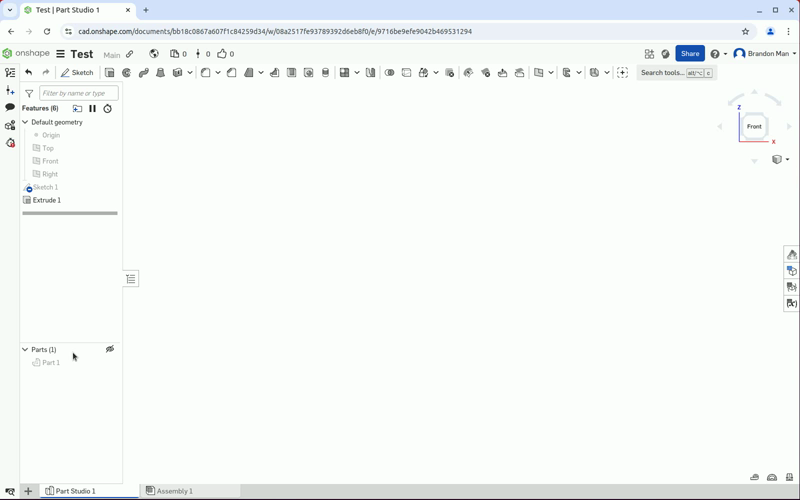
key(left)
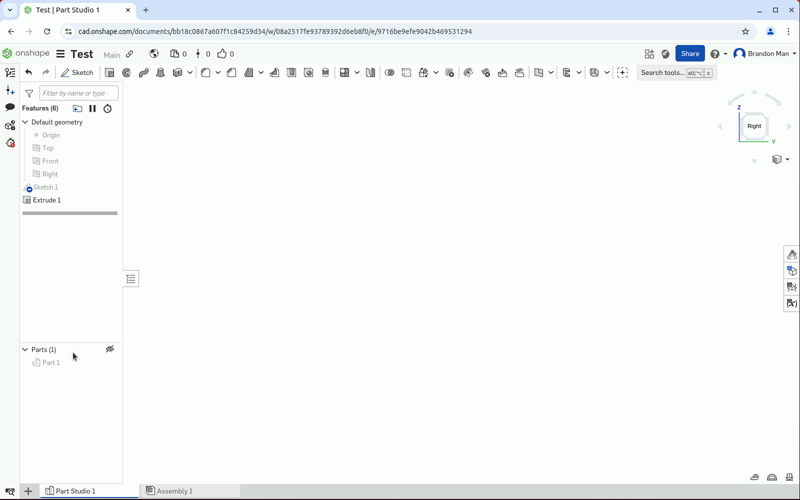
key_up(shift)
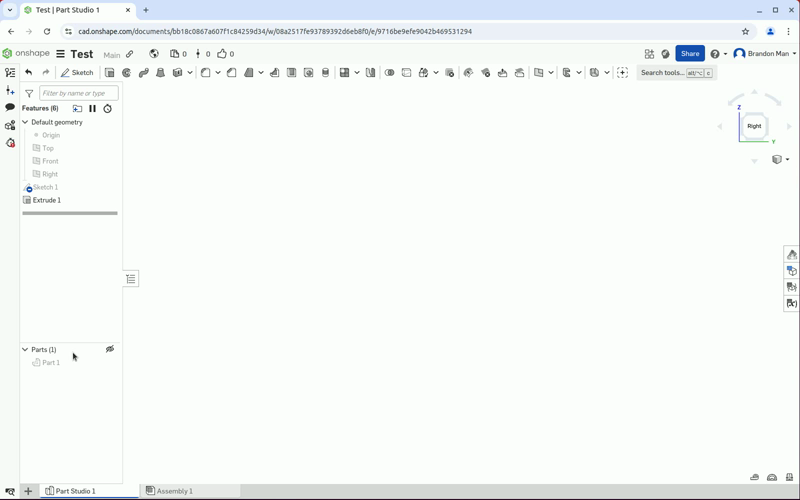
mouse_move(73, 352)
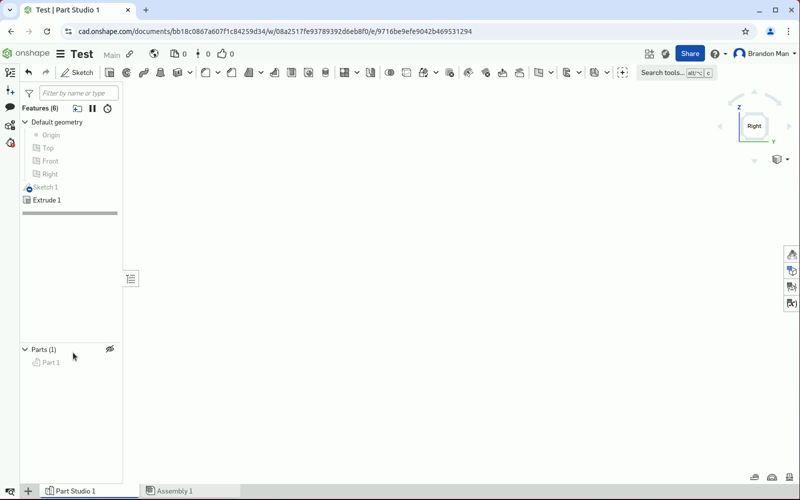
key(shift+y)
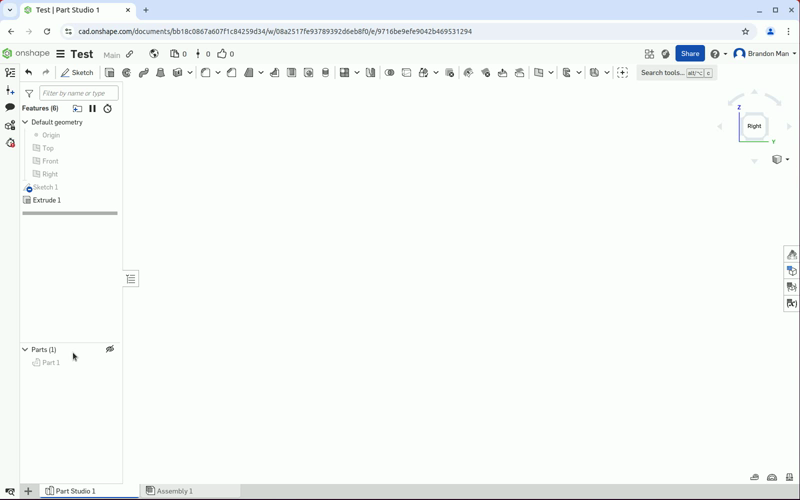
key(shift+s)
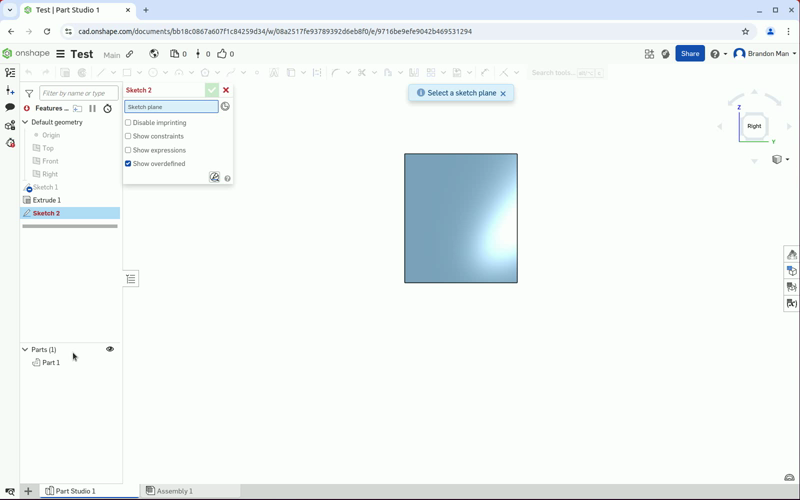
mouse_move(73, 176)
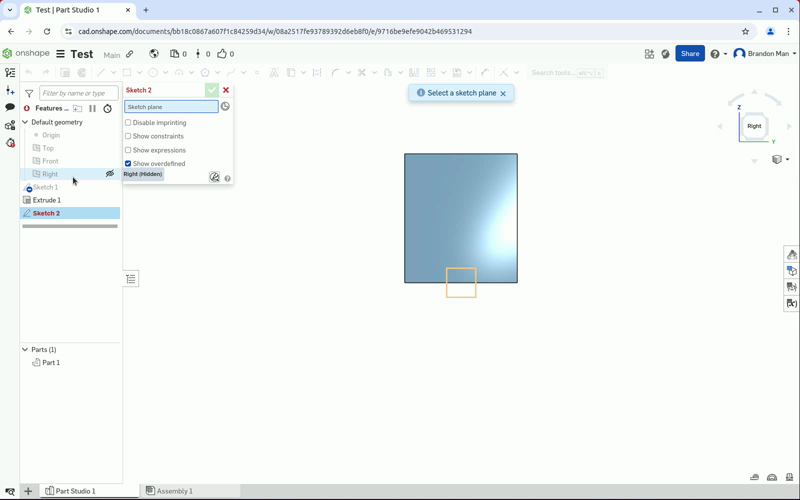
click(73, 176)
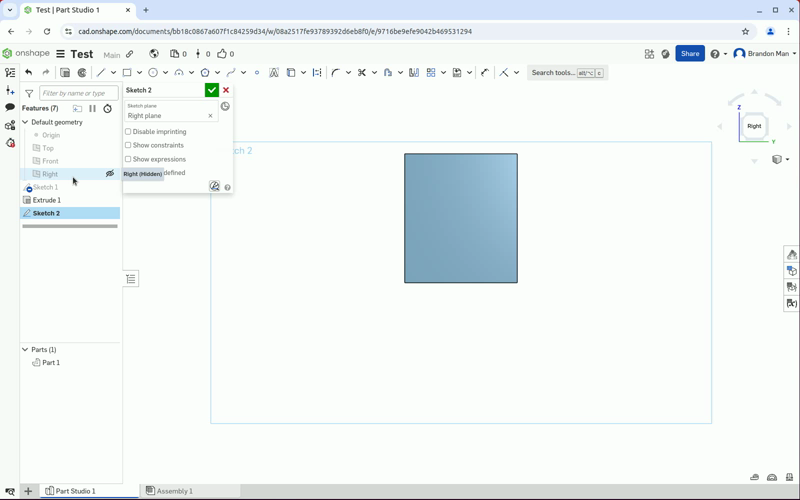
mouse_move(73, 352)
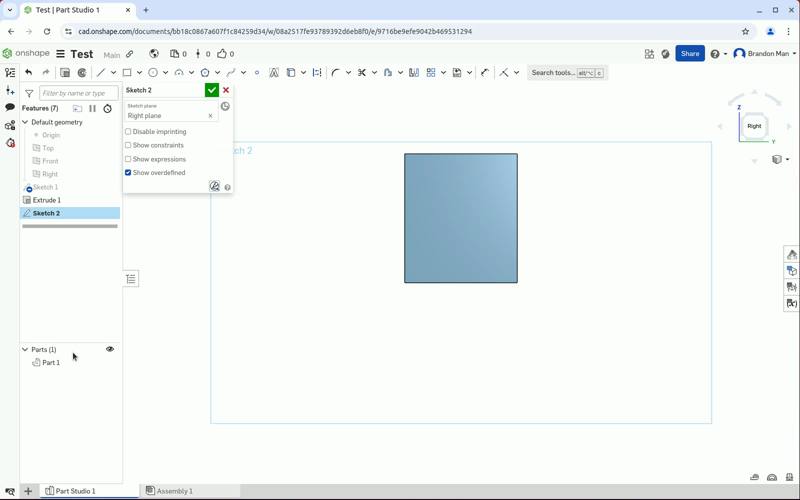
key(y)
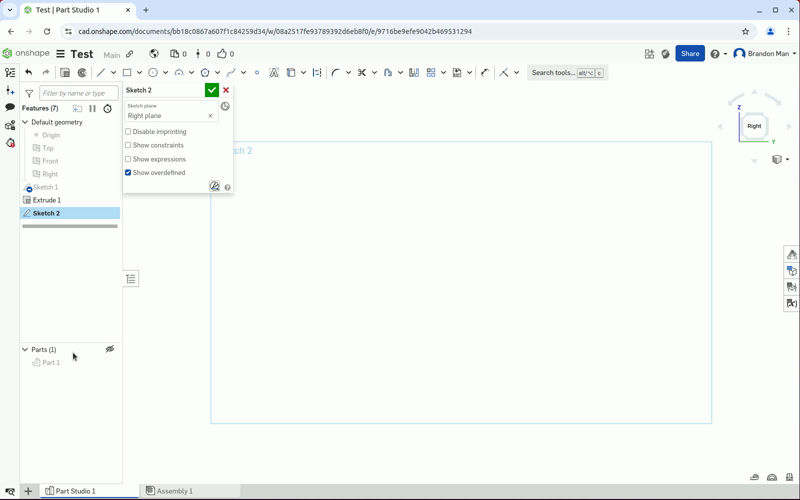
key(l)
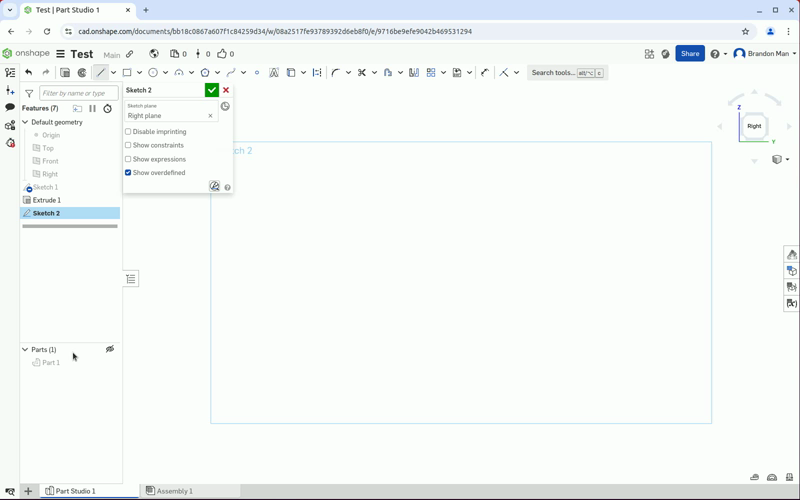
key_down(shift)
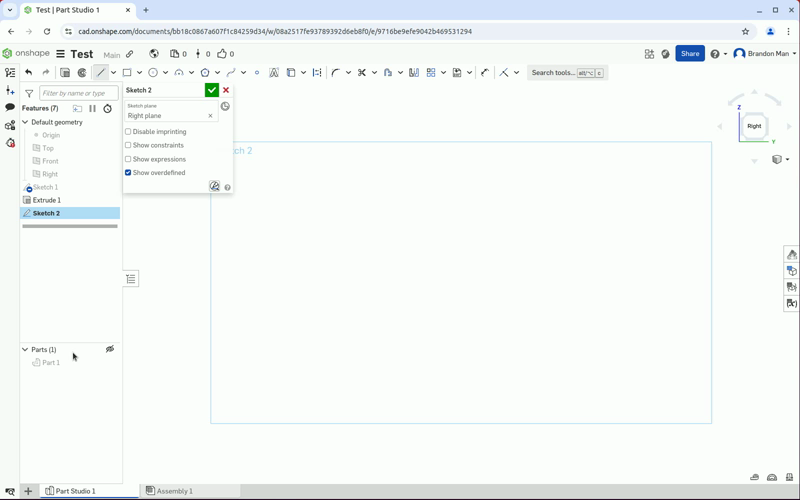
mouse_move(365, 201)
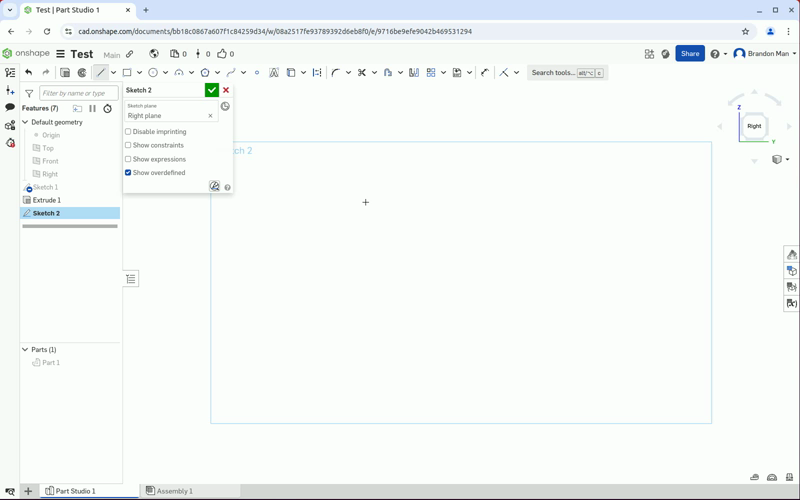
click(365, 201)
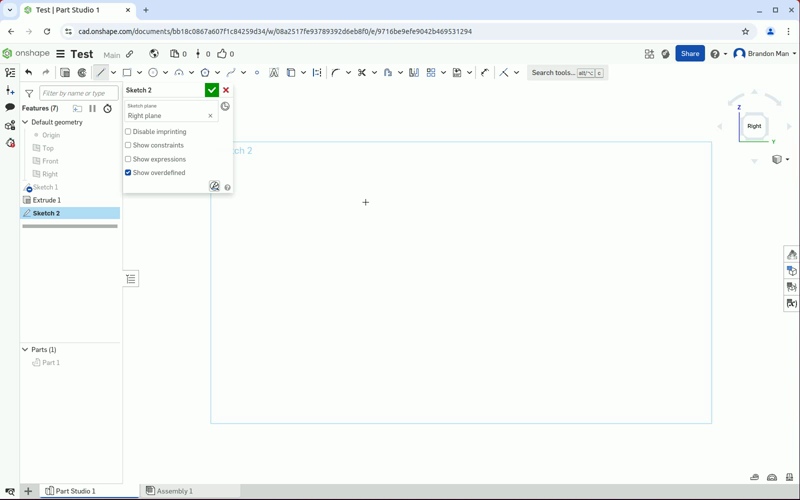
key_up(shift)
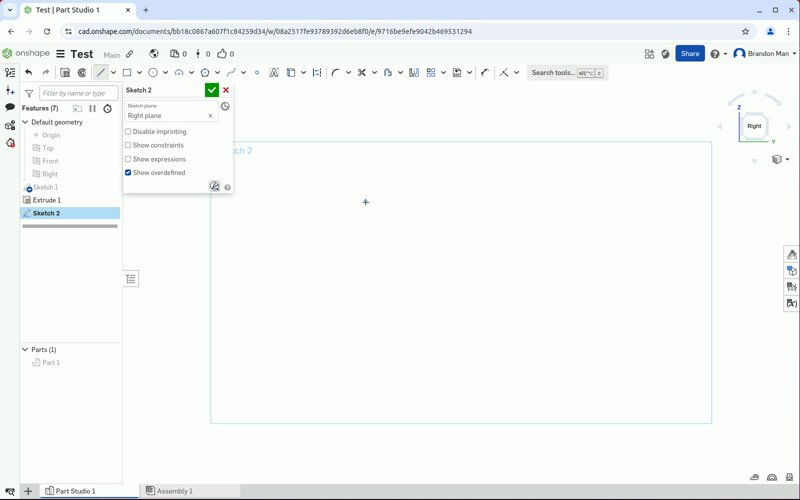
key_down(shift)
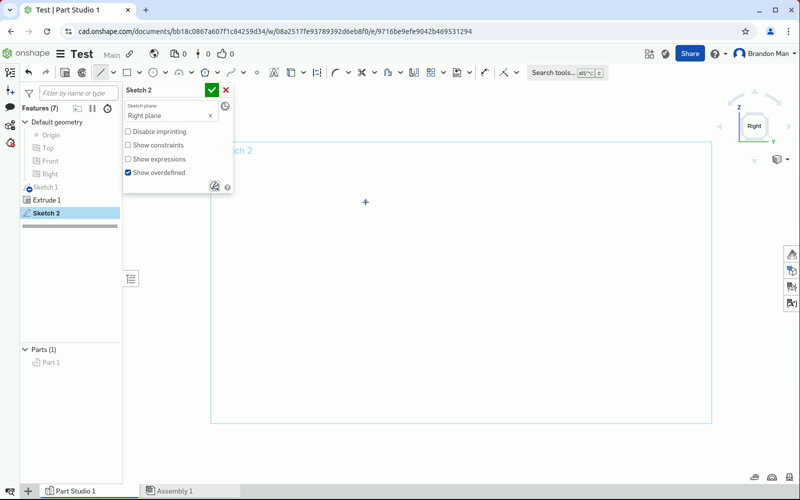
mouse_move(395, 201)
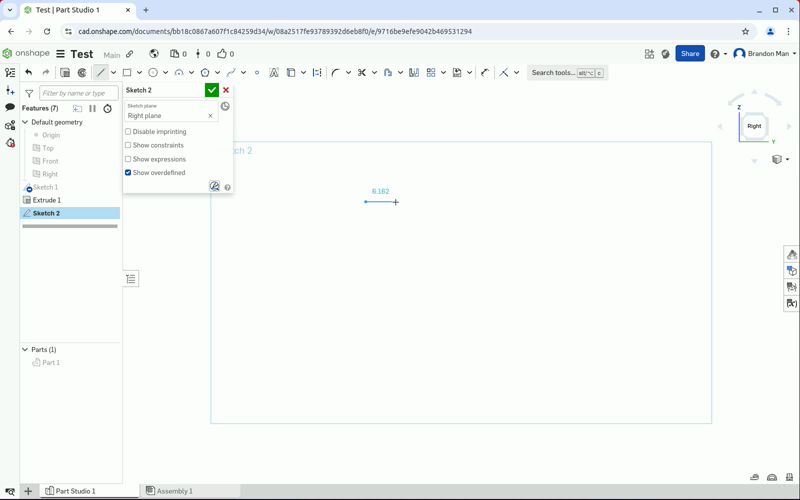
mouse_move(412, 201)
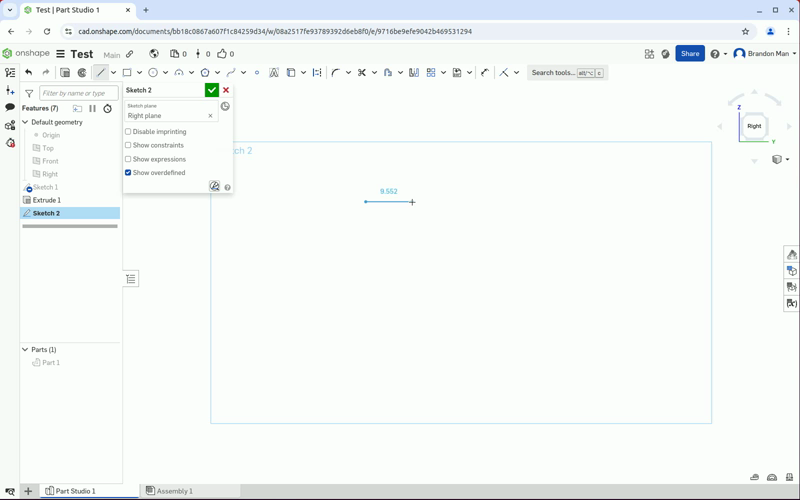
click(412, 201)
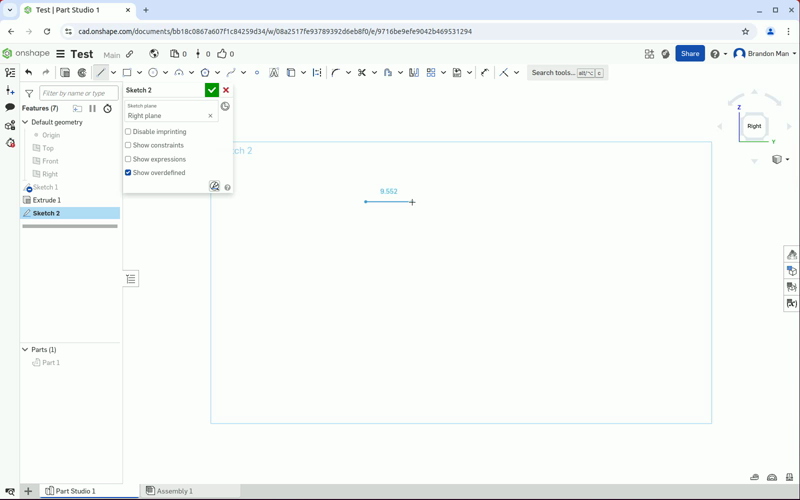
key_up(shift)
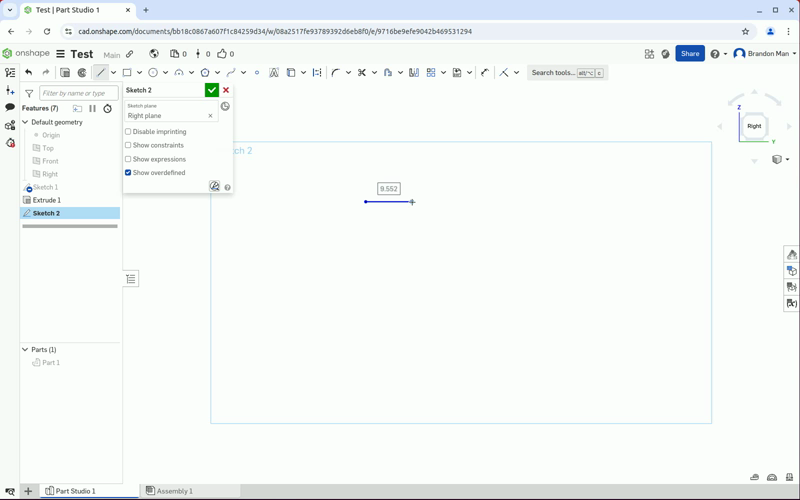
key_down(shift)
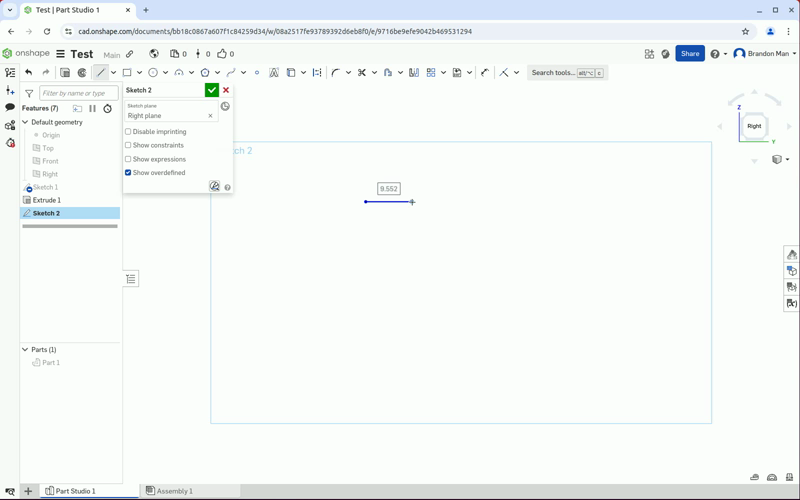
mouse_move(477, 278)
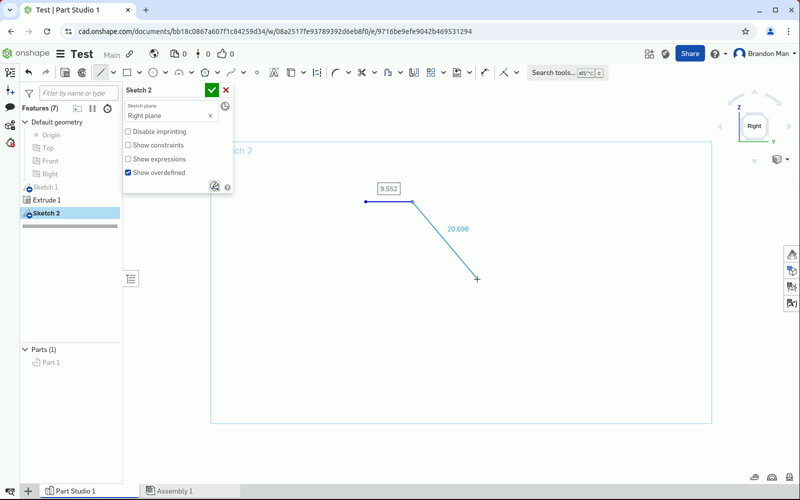
click(477, 278)
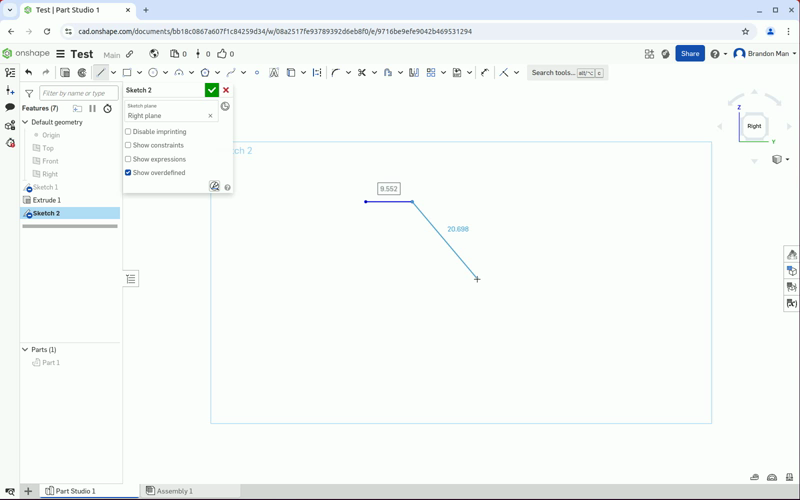
key_up(shift)
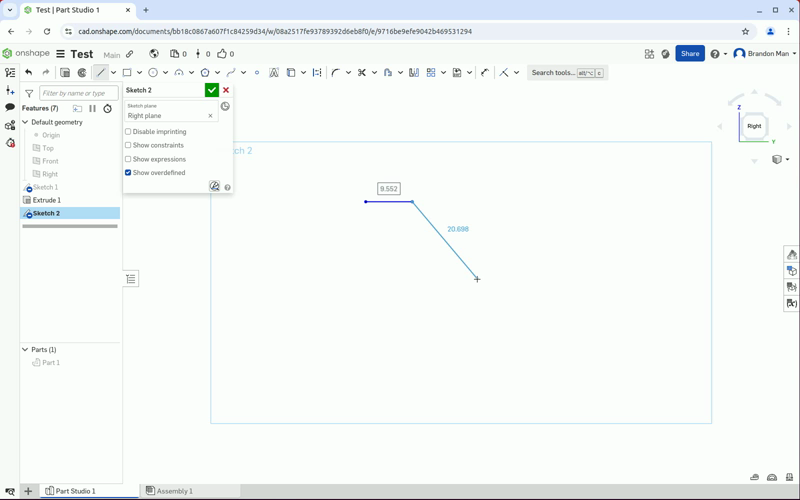
key_down(shift)
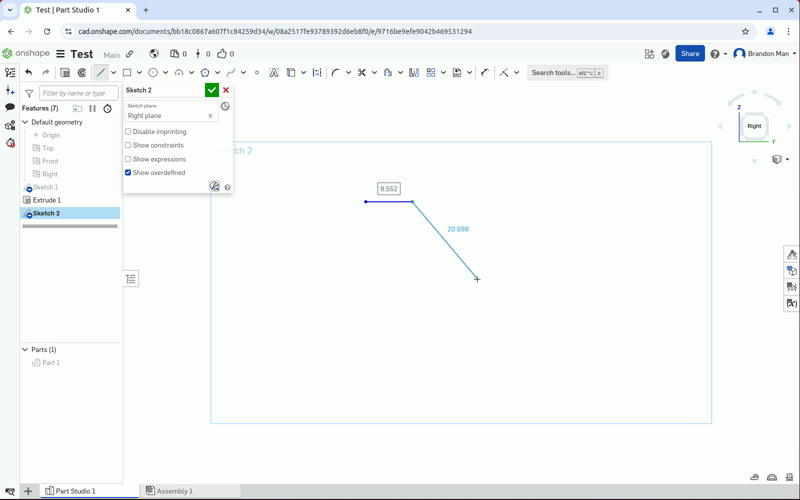
mouse_move(507, 278)
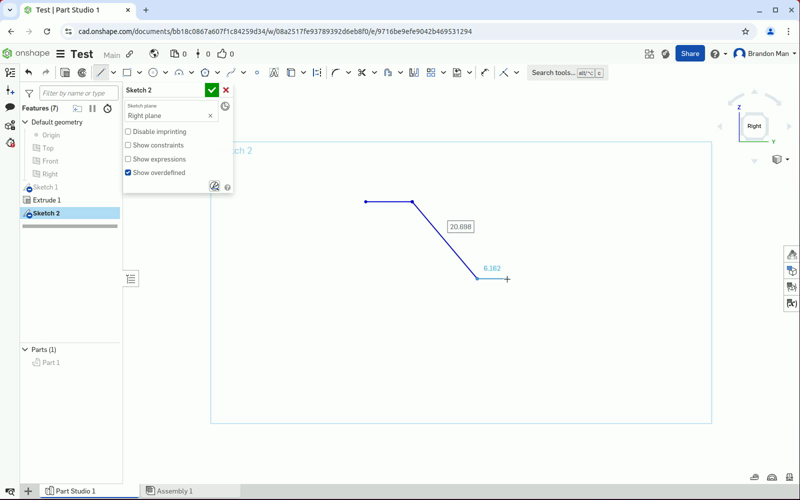
mouse_move(508, 278)
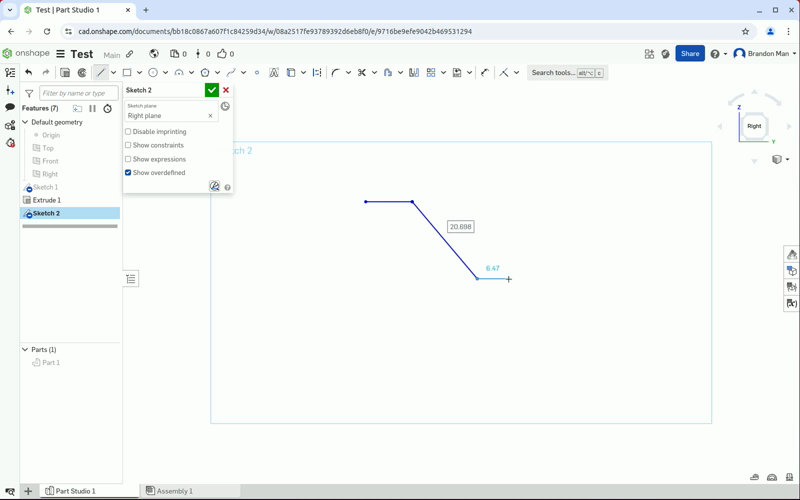
click(508, 278)
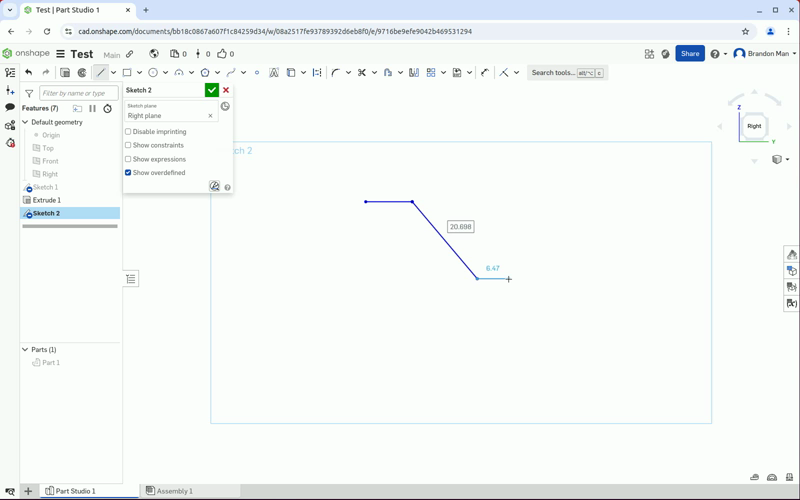
key_up(shift)
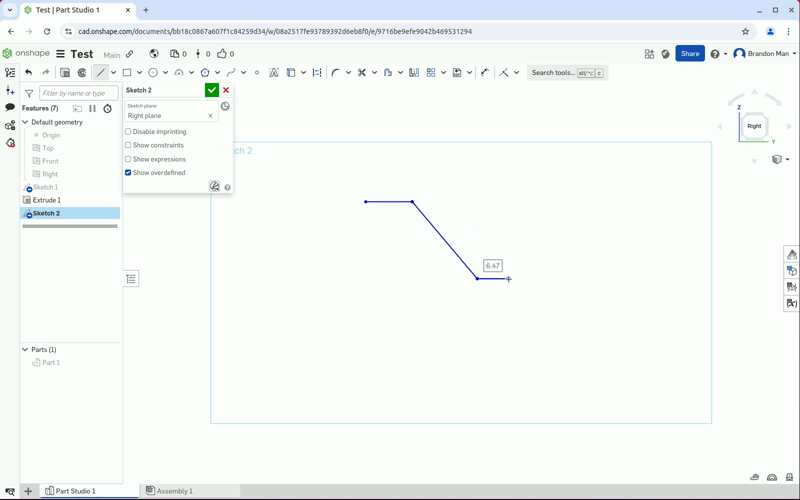
key_down(shift)
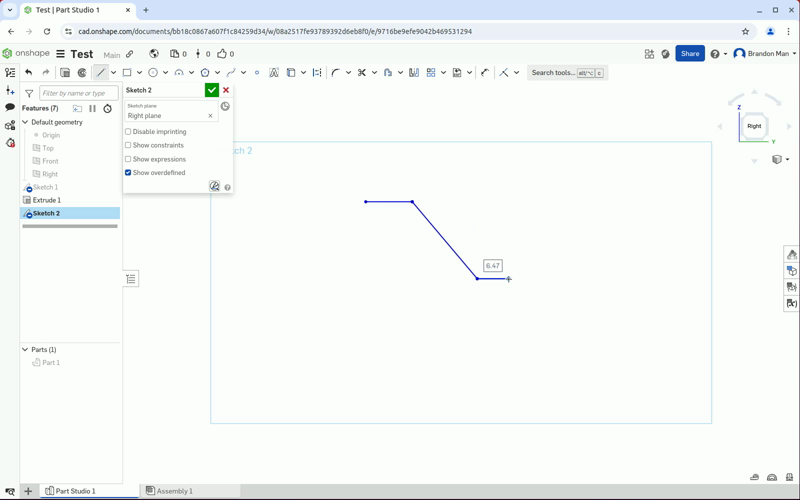
mouse_move(508, 155)
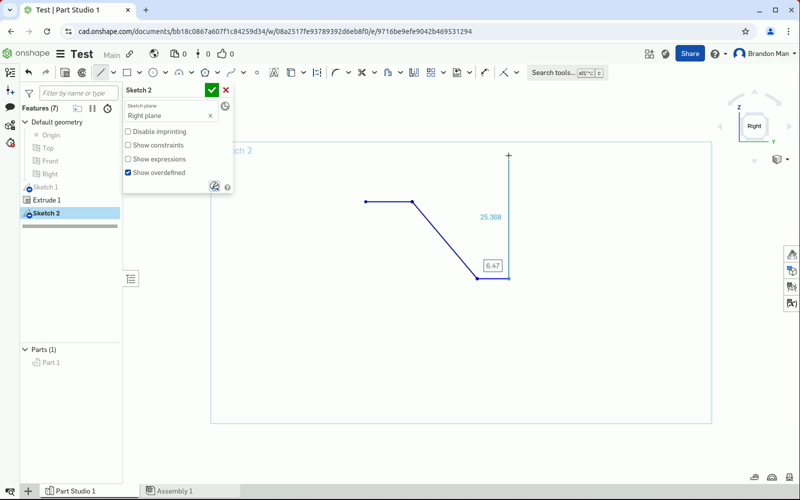
click(508, 155)
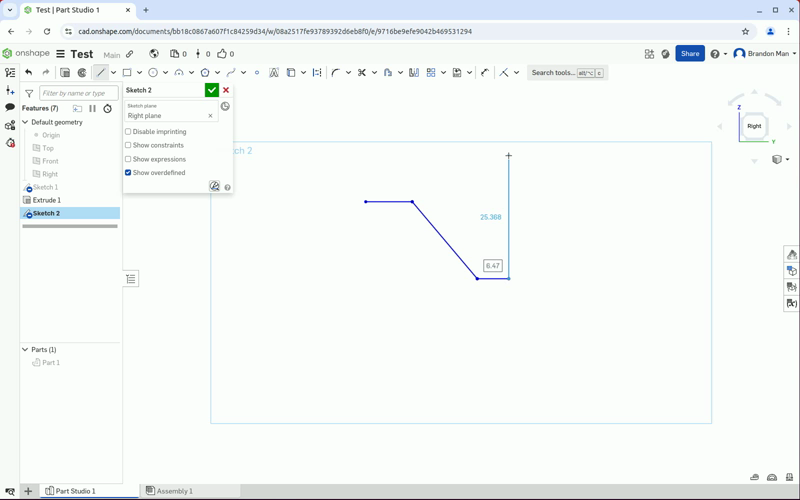
key_up(shift)
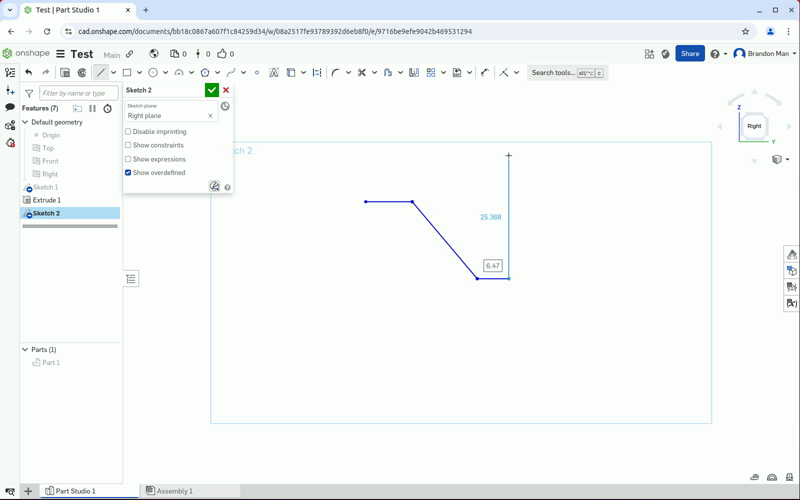
key_down(shift)
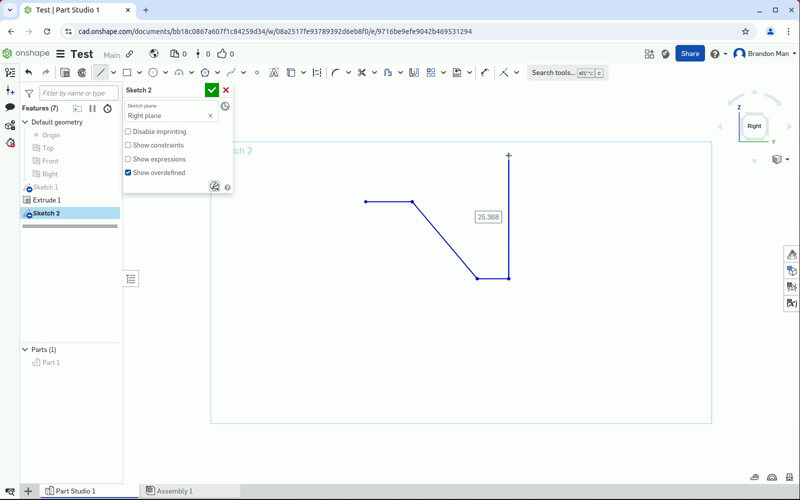
mouse_move(365, 155)
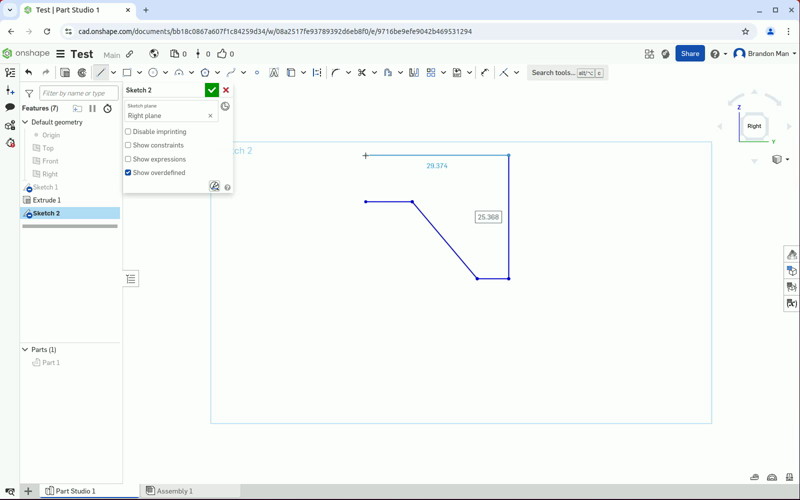
click(365, 155)
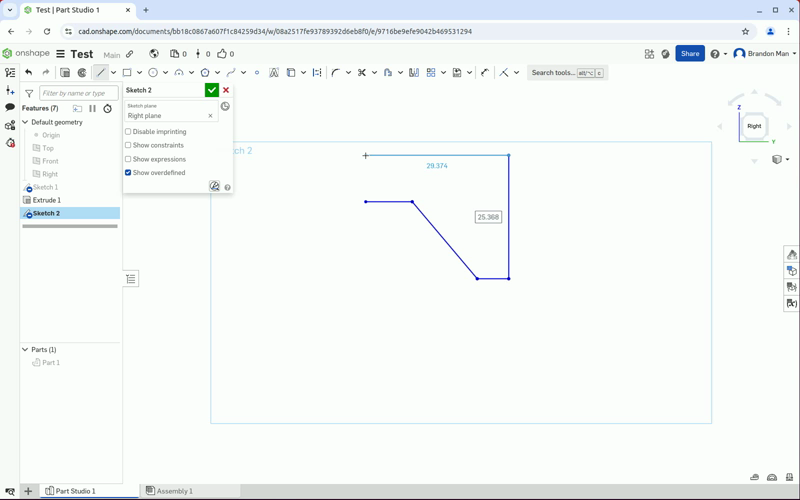
key_up(shift)
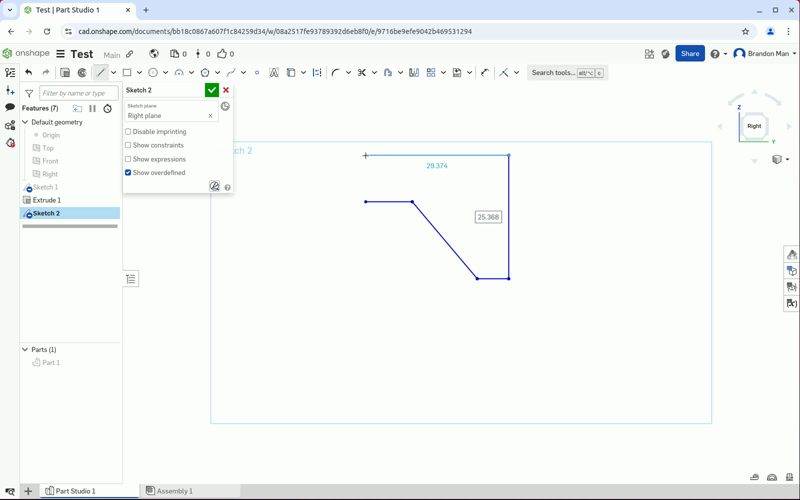
mouse_move(395, 155)
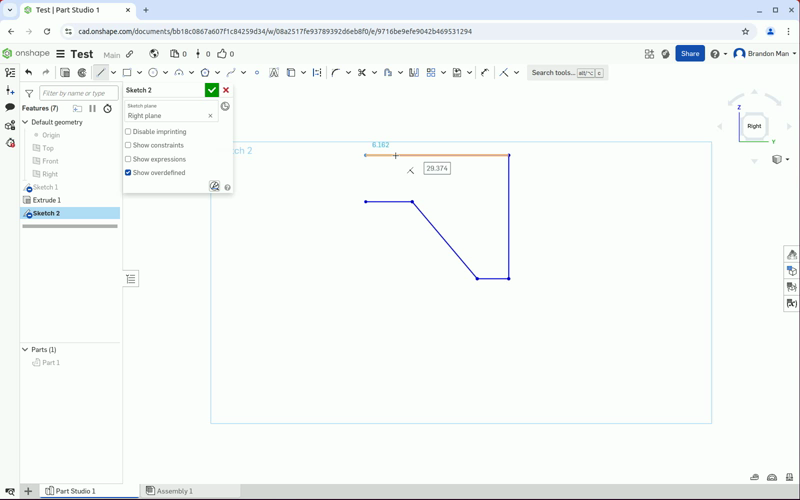
key_down(shift)
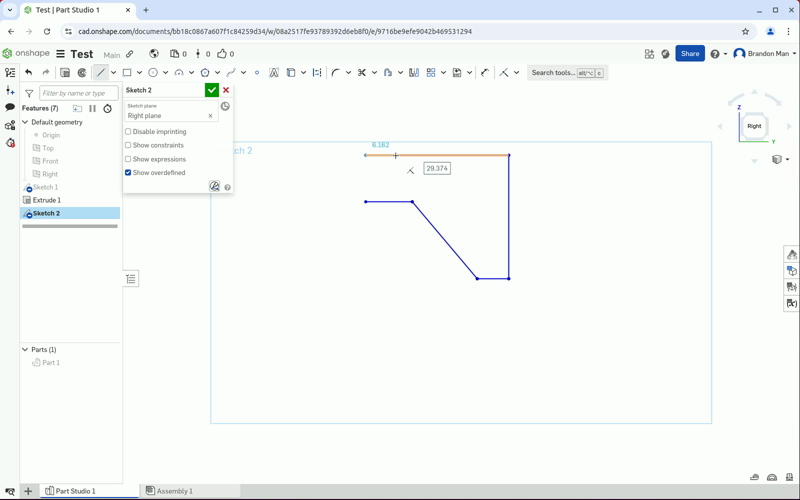
mouse_move(365, 201)
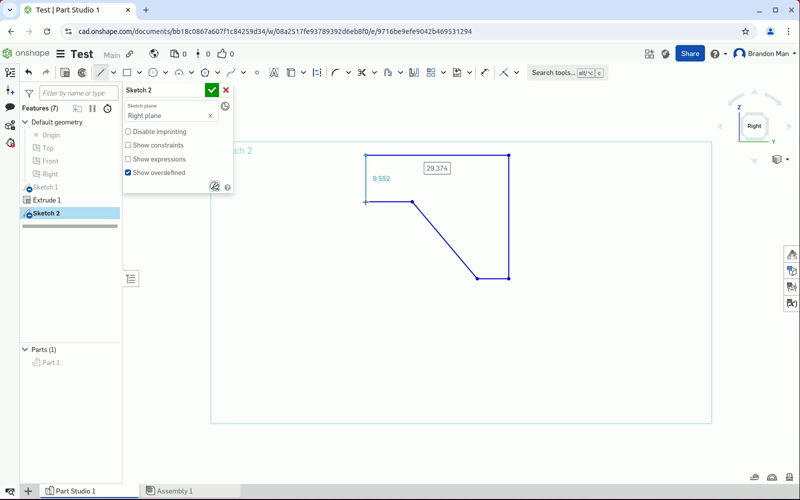
key_up(shift)
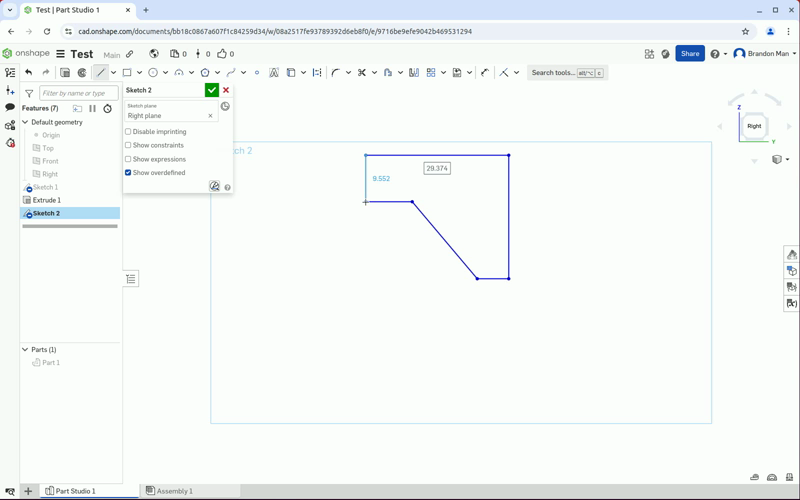
click(365, 201)
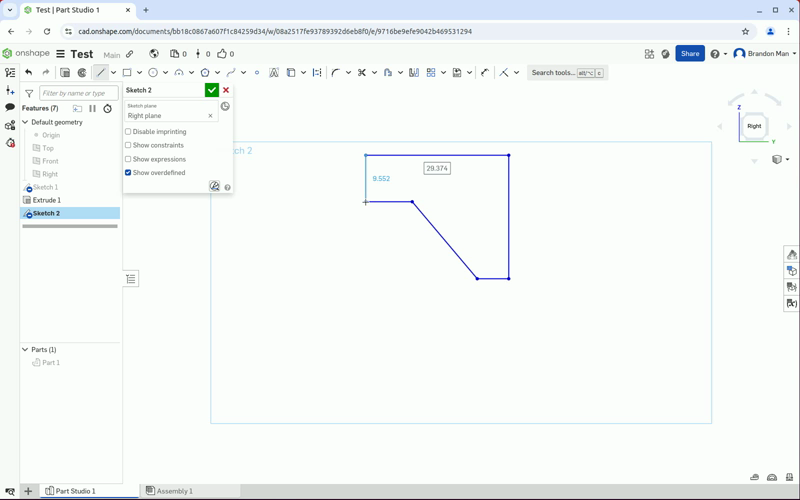
key(esc)
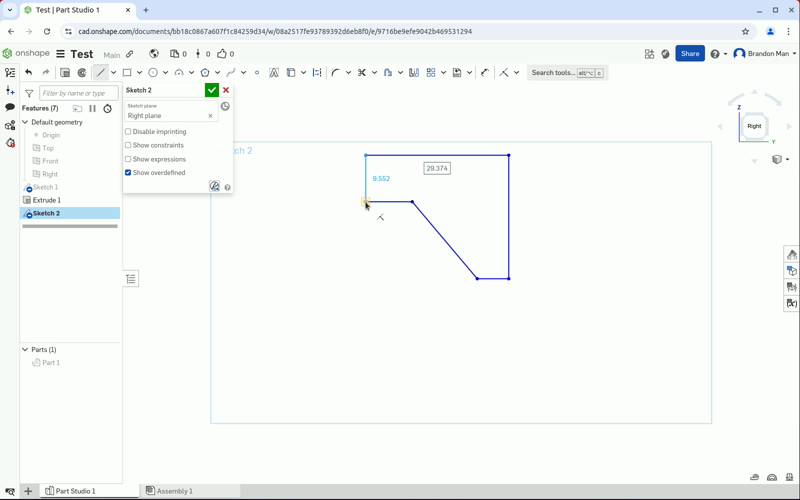
mouse_move(497, 210)
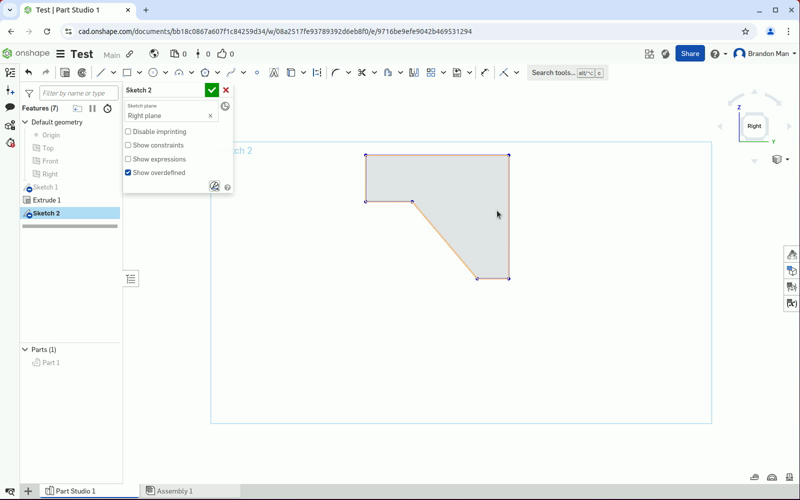
click(497, 210)
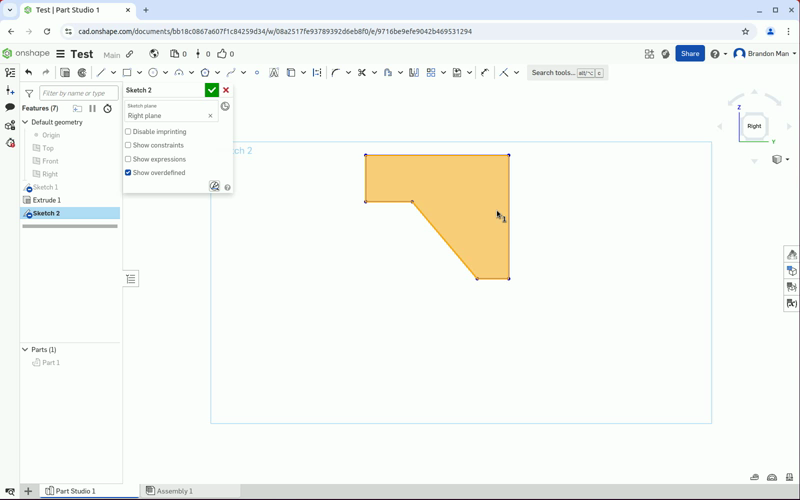
mouse_move(73, 352)
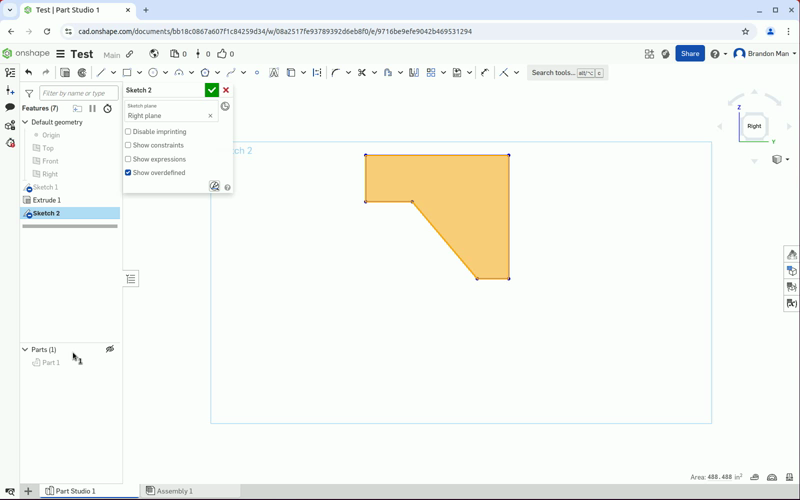
key(shift+y)
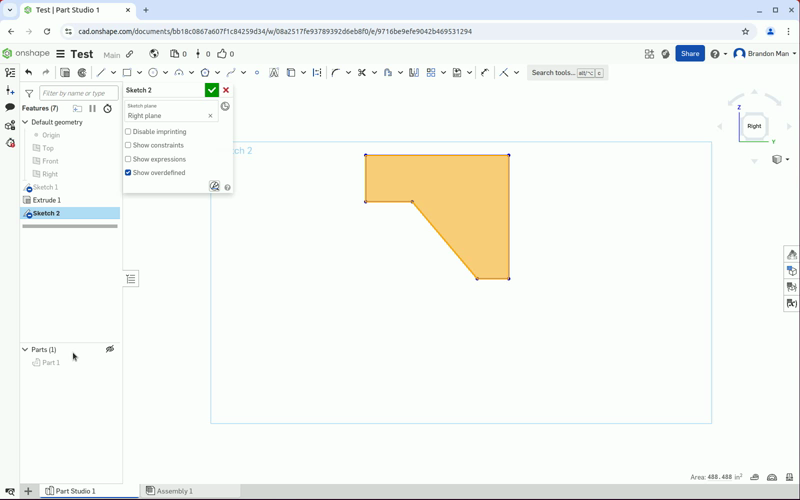
key(shift+e)
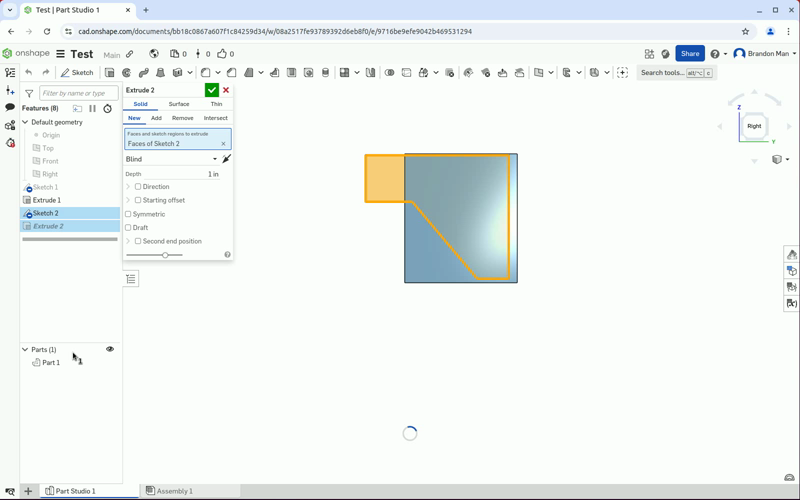
mouse_move(143, 106)
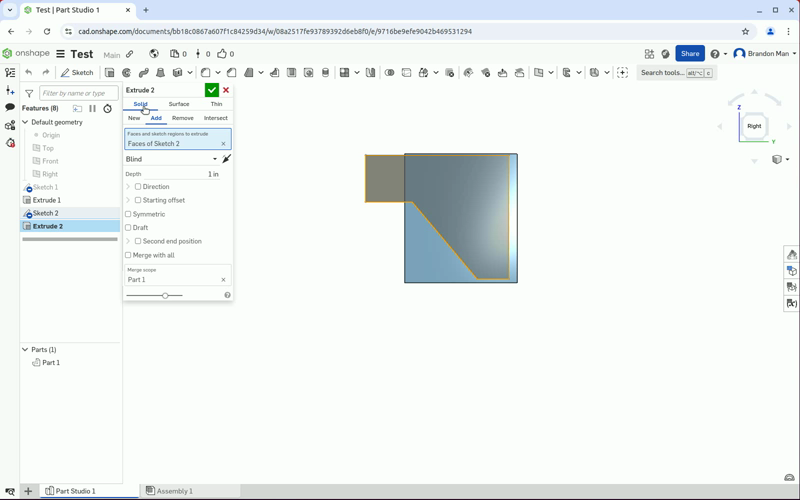
click(143, 106)
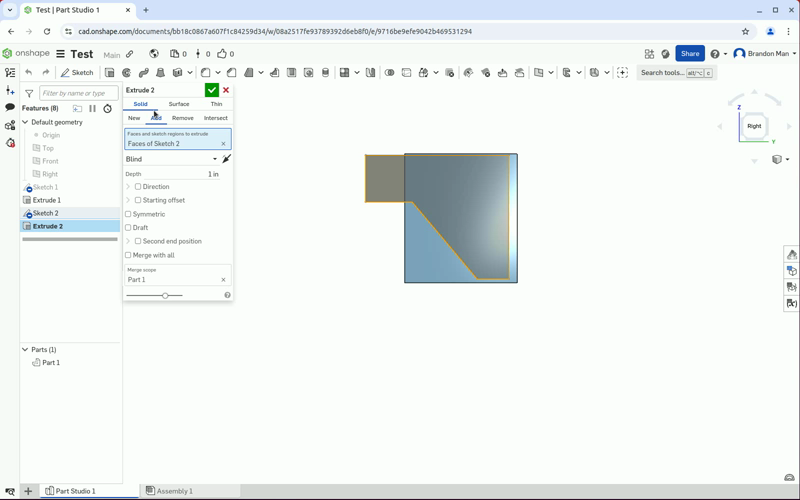
mouse_move(186, 120)
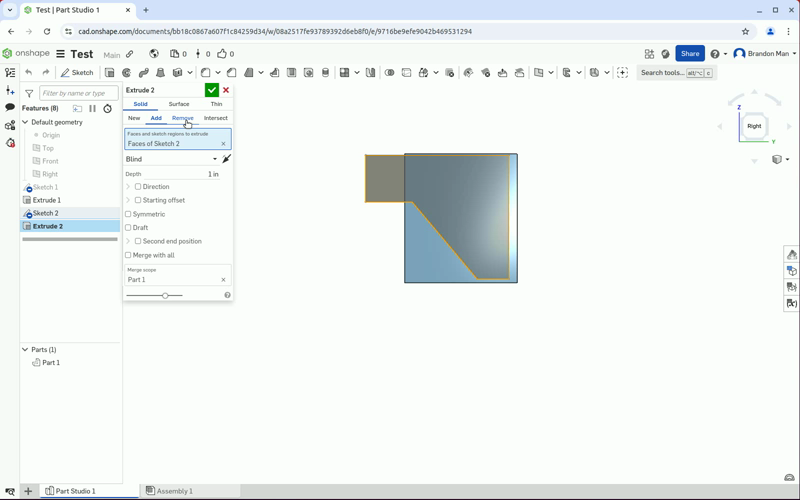
click(186, 120)
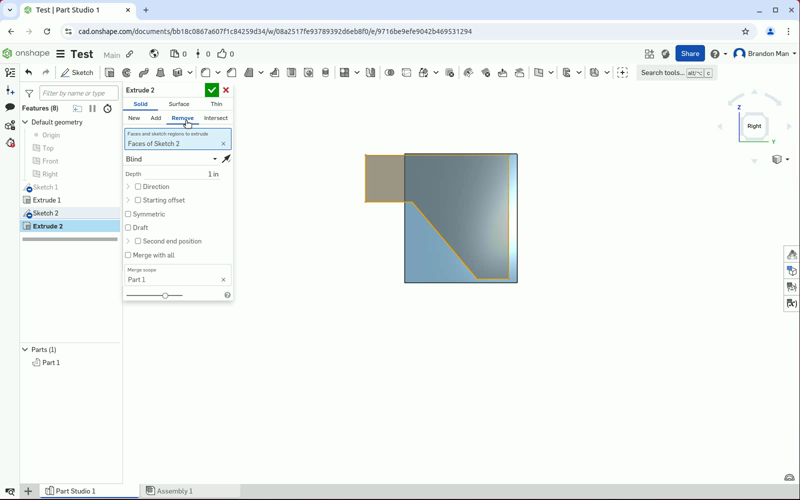
key(tab, 4)
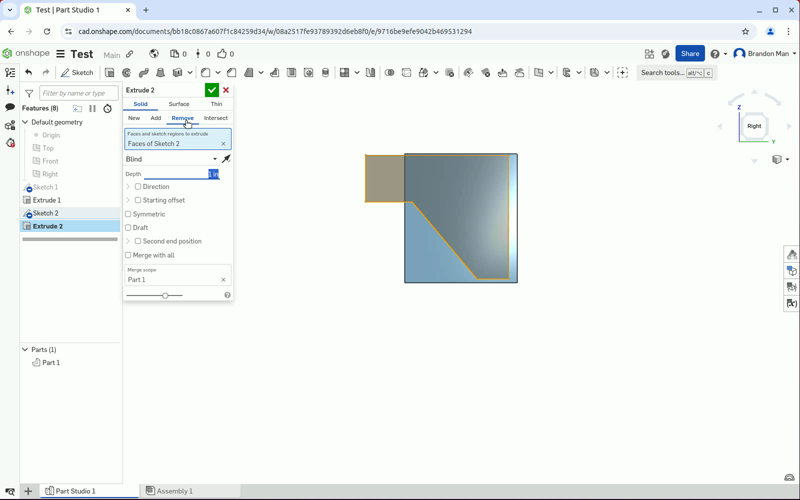
text(23.108)
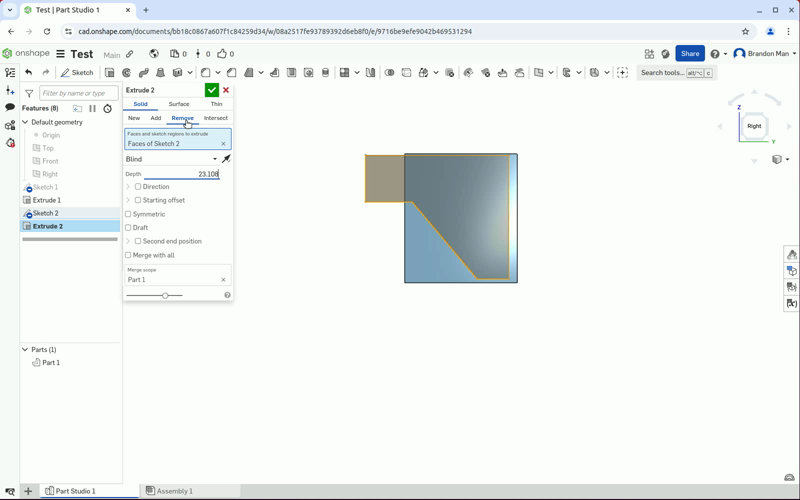
key(tab, 3)
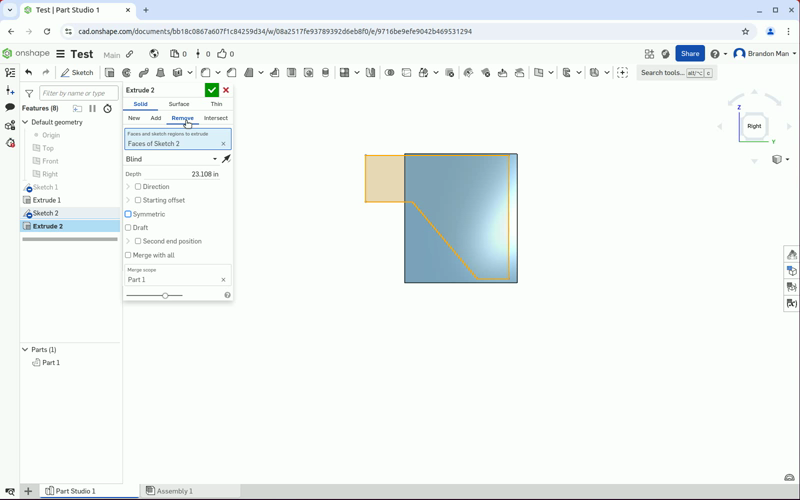
key(space)
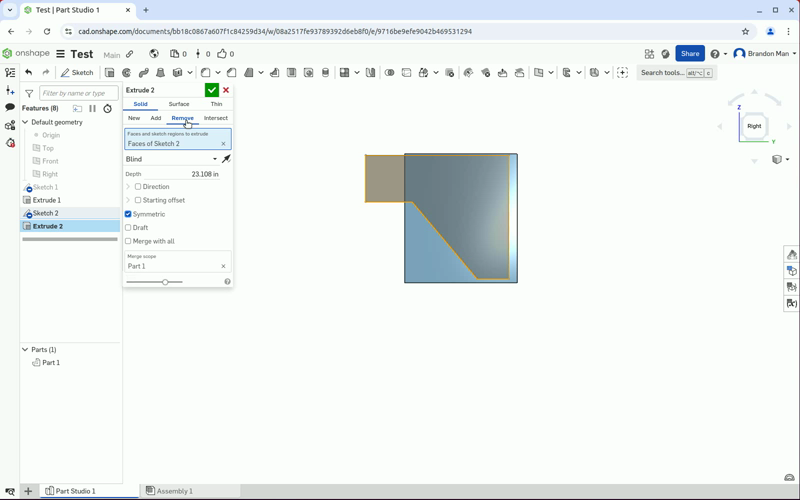
key(tab, 2)
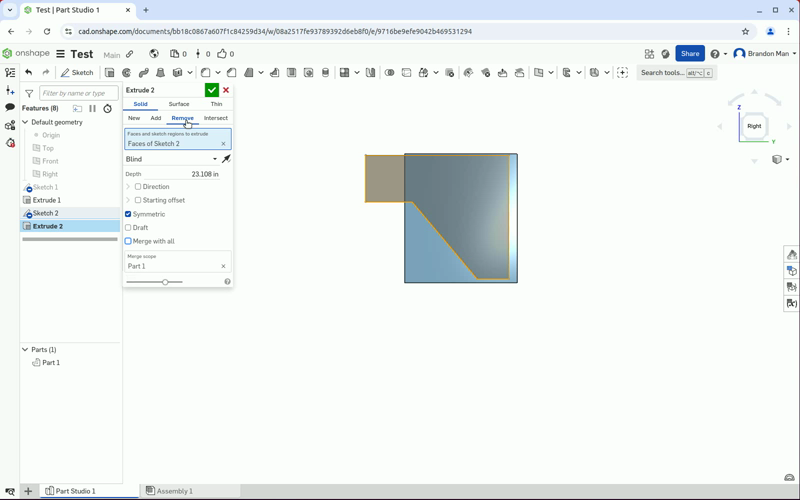
key(space)
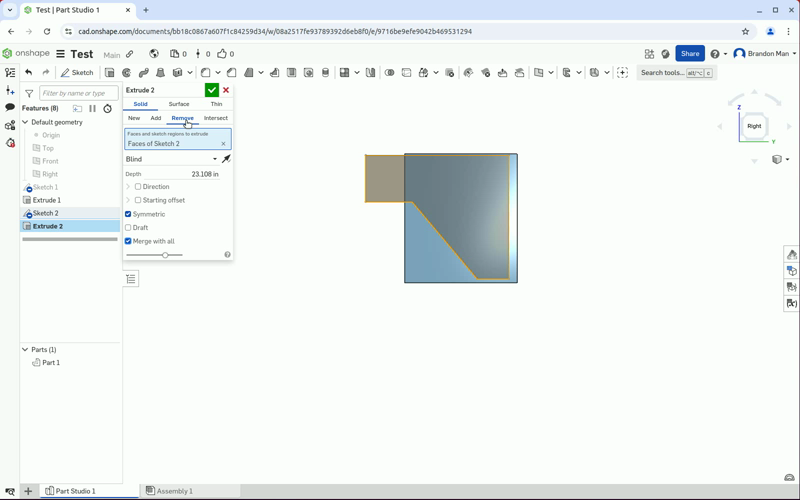
key(enter)
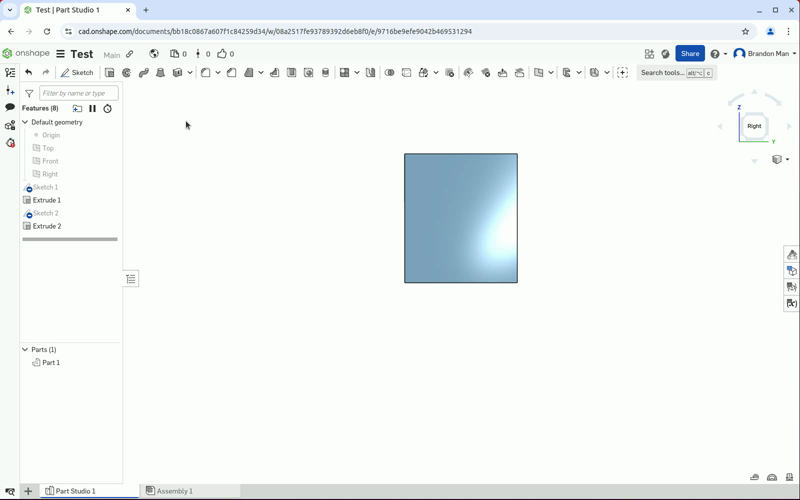
key(shift+h)
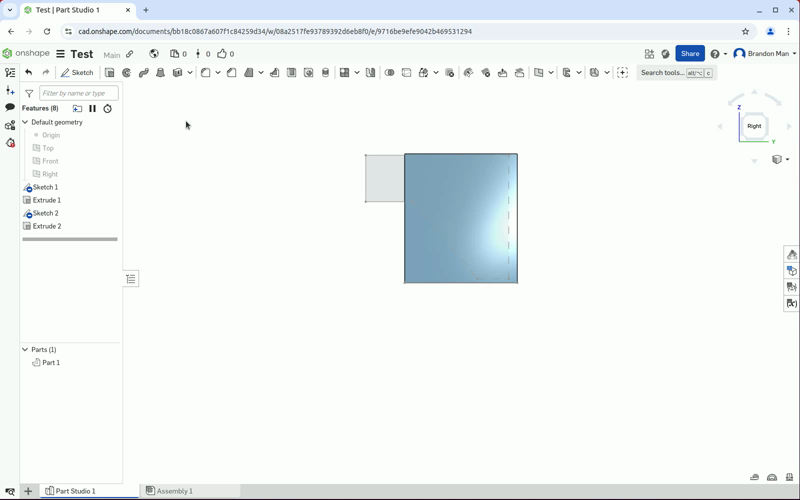
key(shift+h)
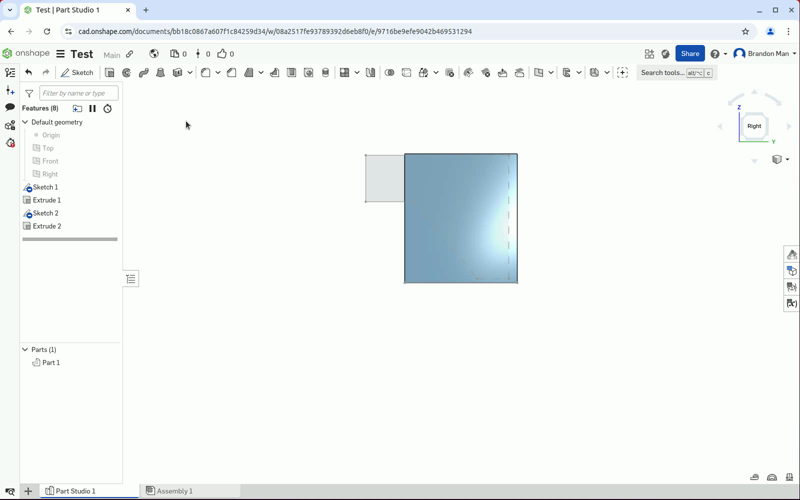
key(shift+7)
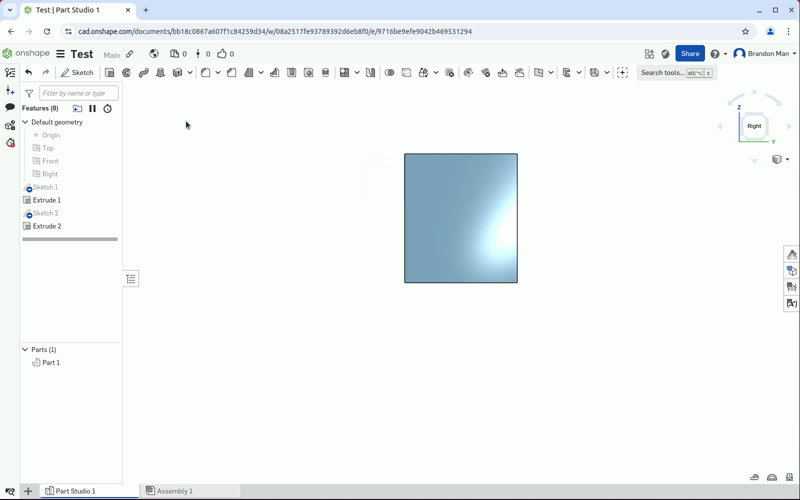
key(right, 2)
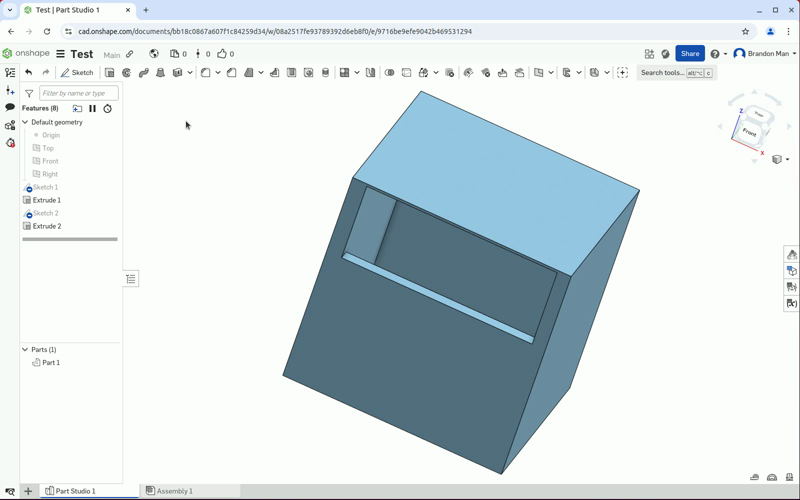
key(down, 2)
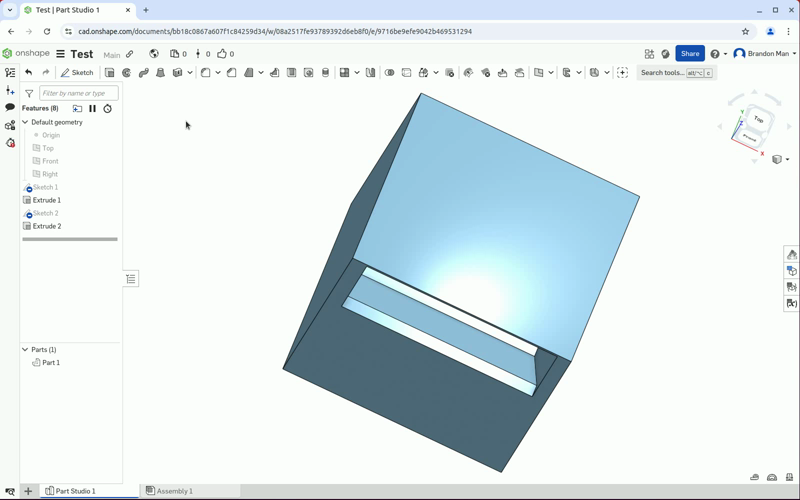
key(up, 2)
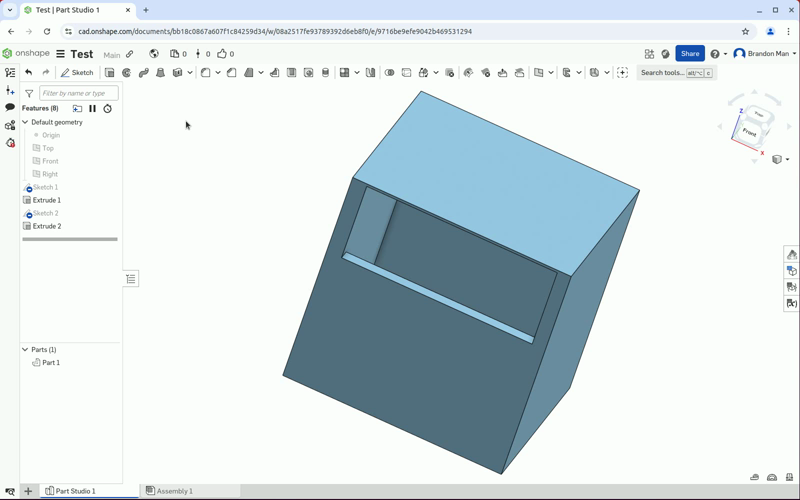
key(left, 2)
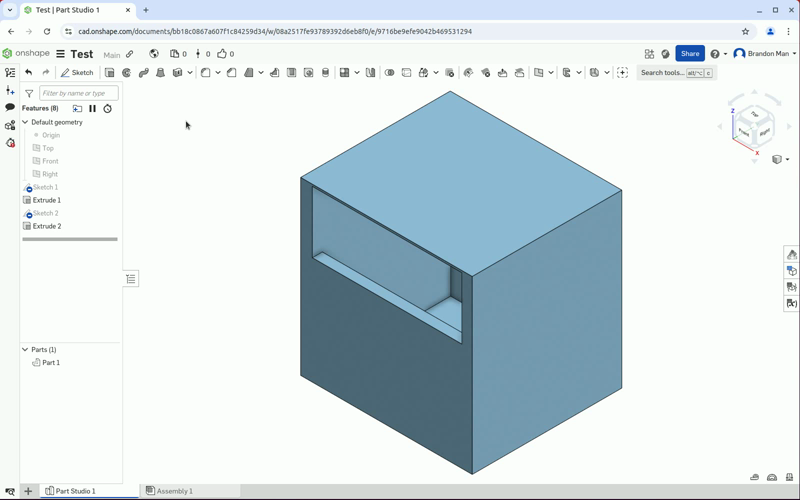
mouse_move(73, 189)
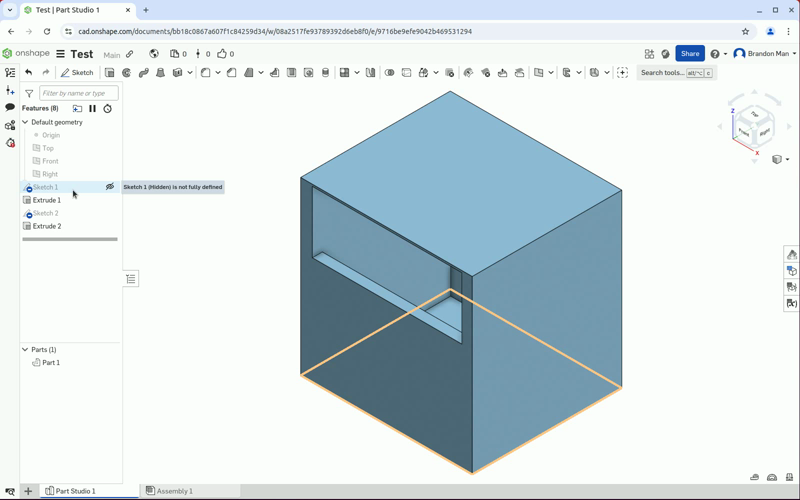
click(73, 189)